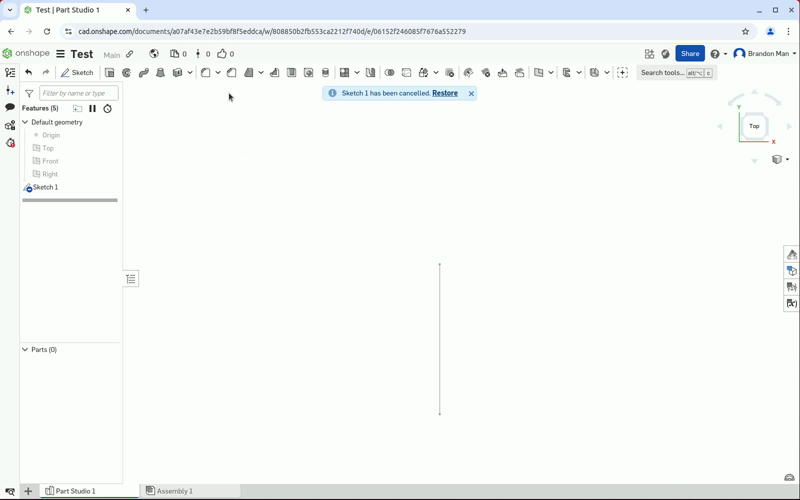
key(shift+h)
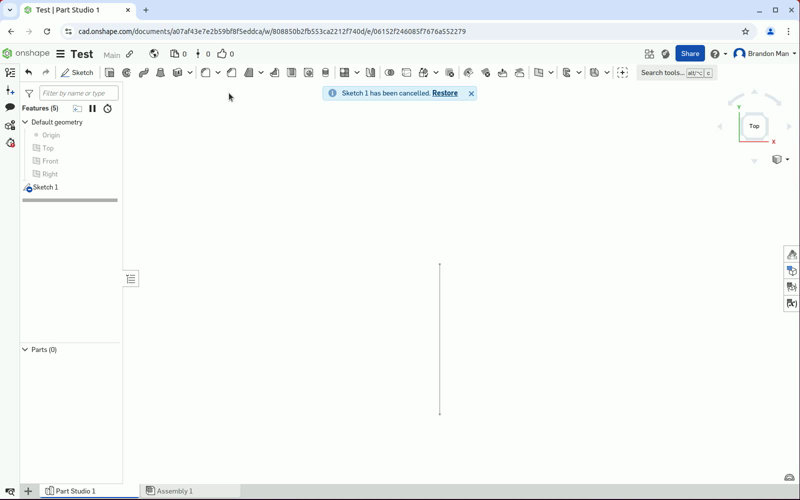
key(shift+s)
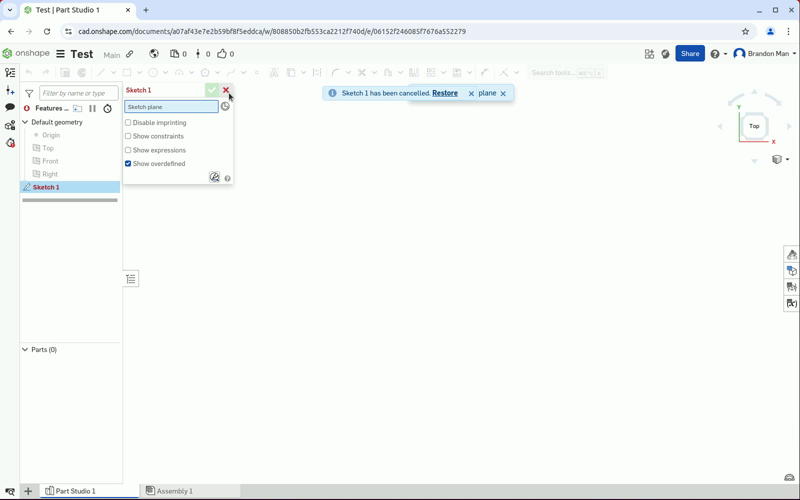
mouse_move(73, 150)
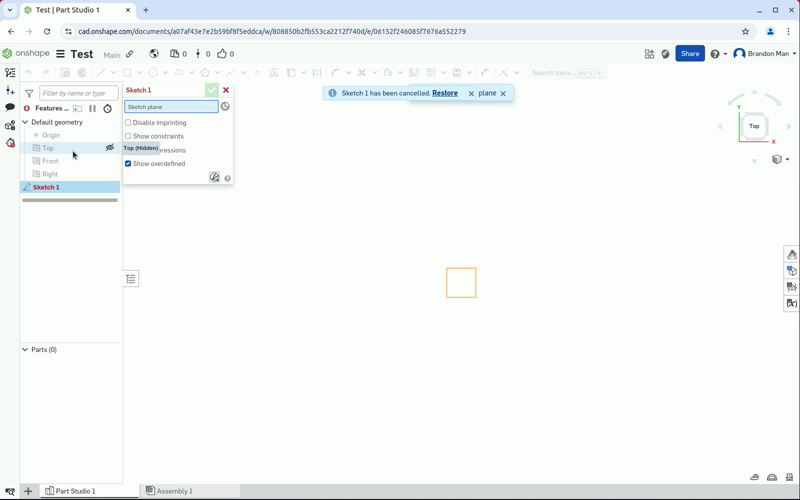
click(73, 150)
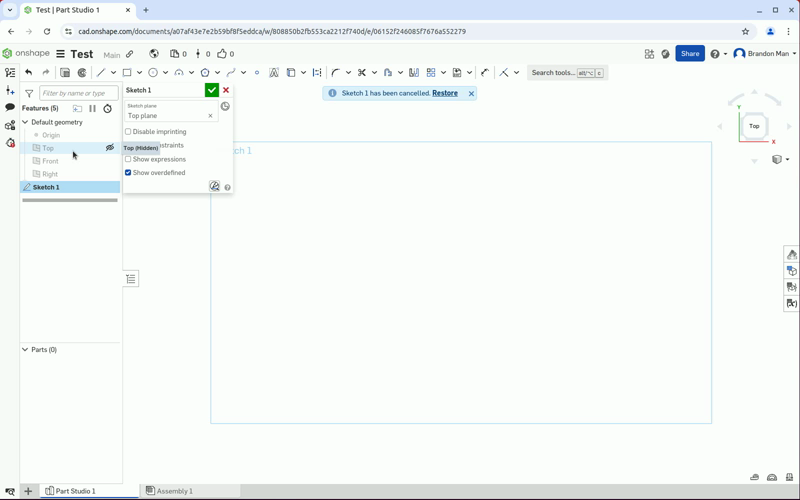
mouse_move(73, 352)
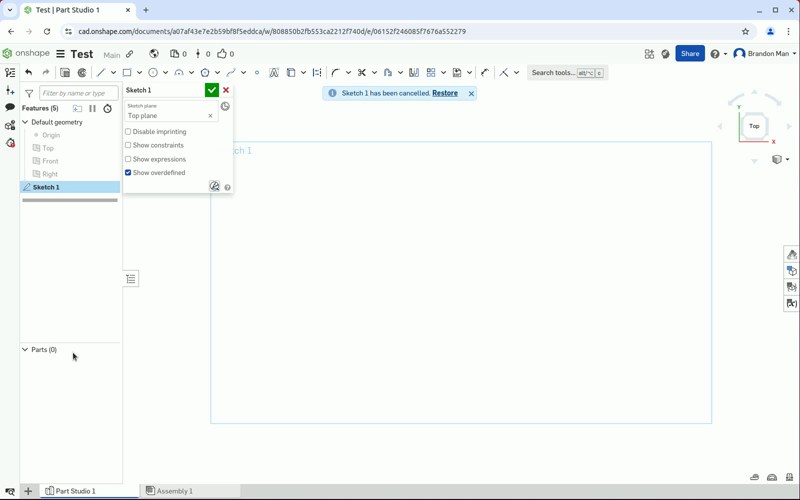
key(y)
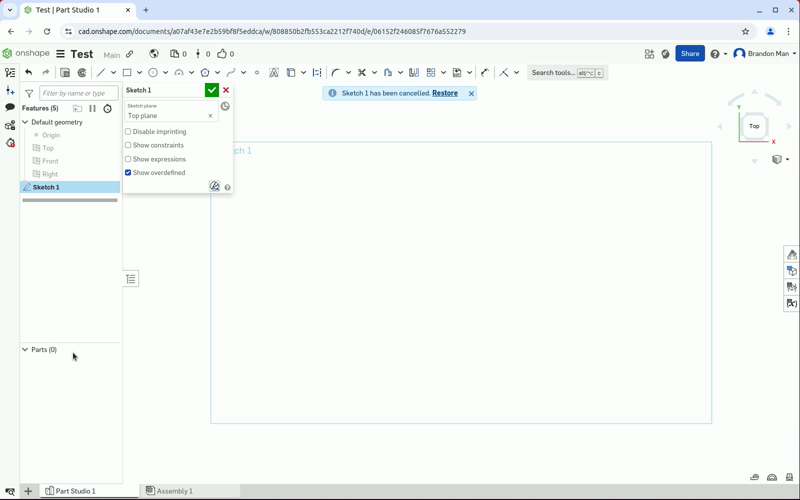
key(l)
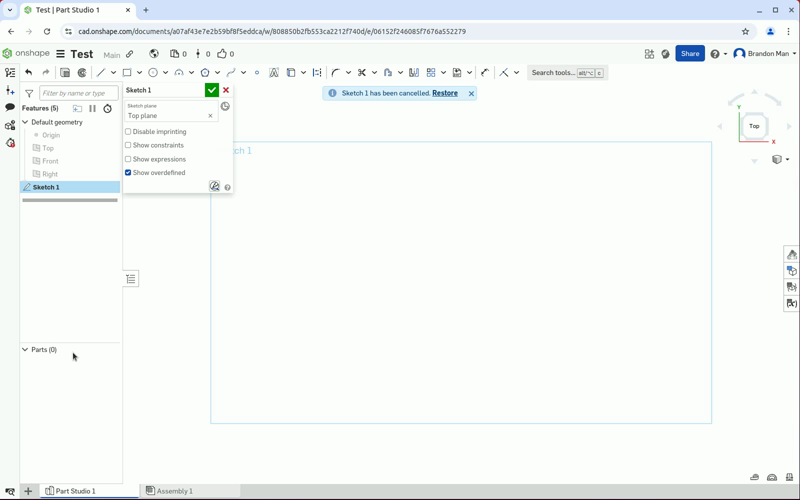
key_down(shift)
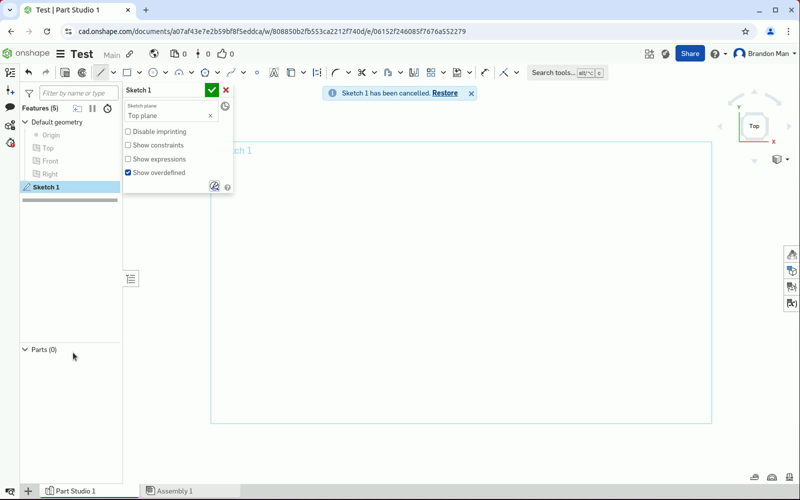
mouse_move(348, 282)
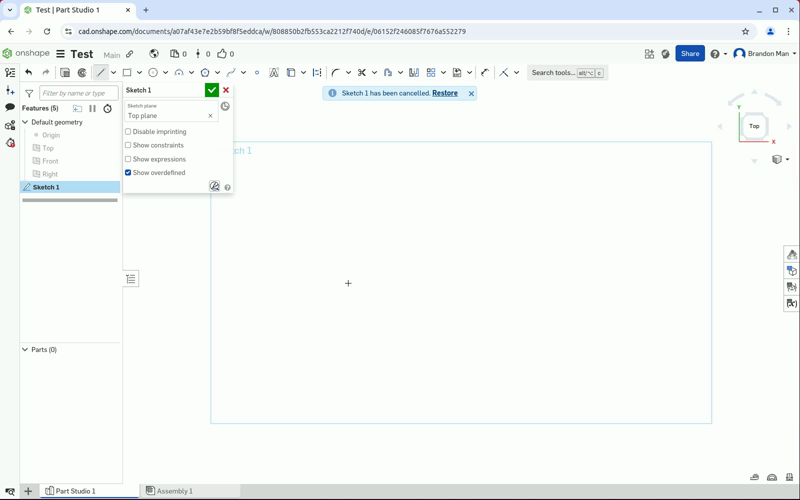
click(348, 282)
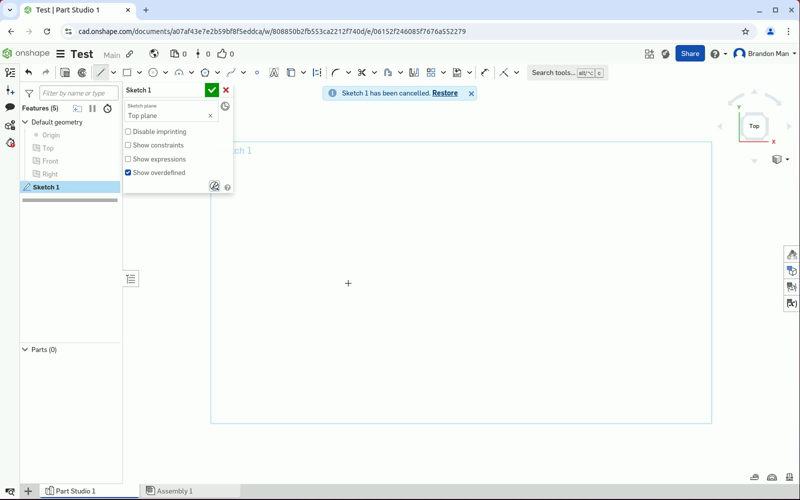
key_up(shift)
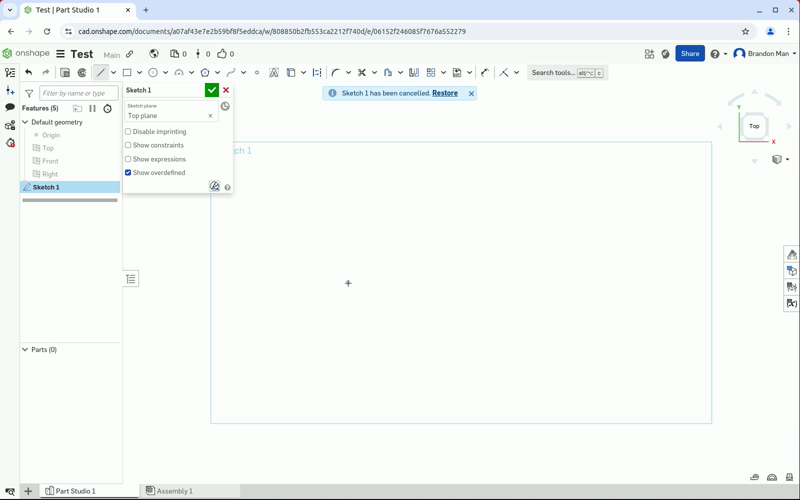
key_down(shift)
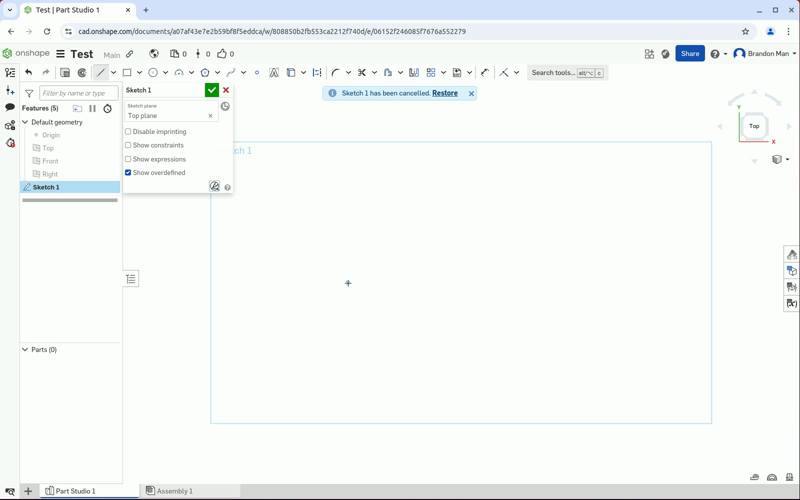
mouse_move(460, 282)
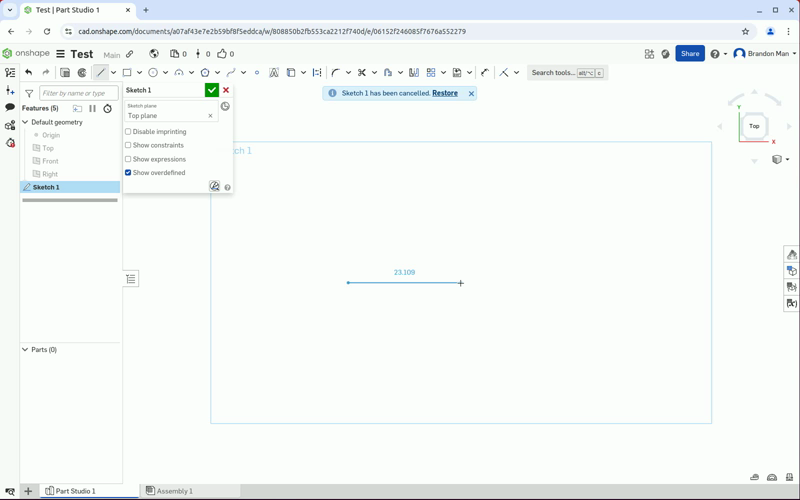
click(460, 282)
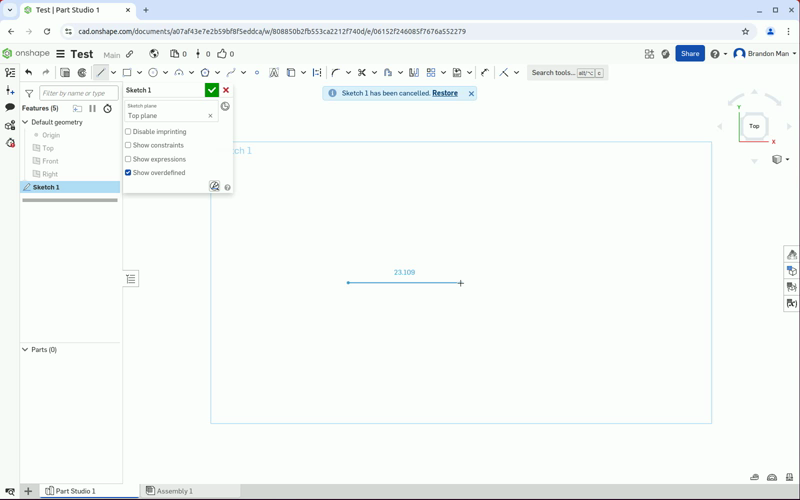
key_up(shift)
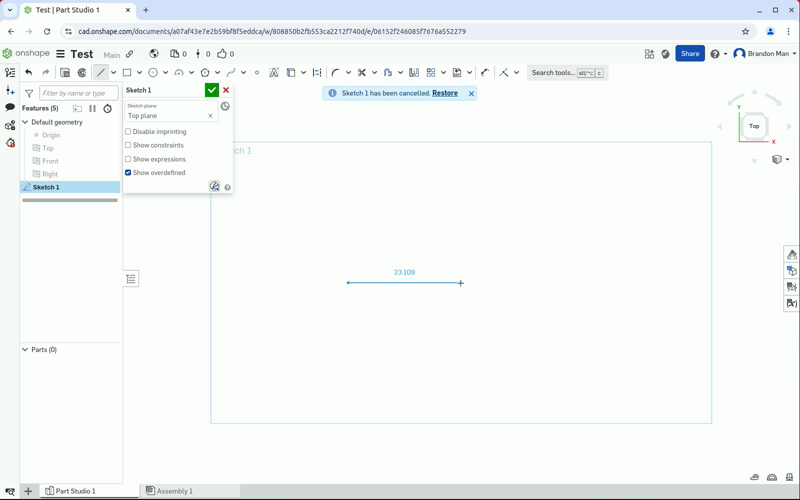
key_down(shift)
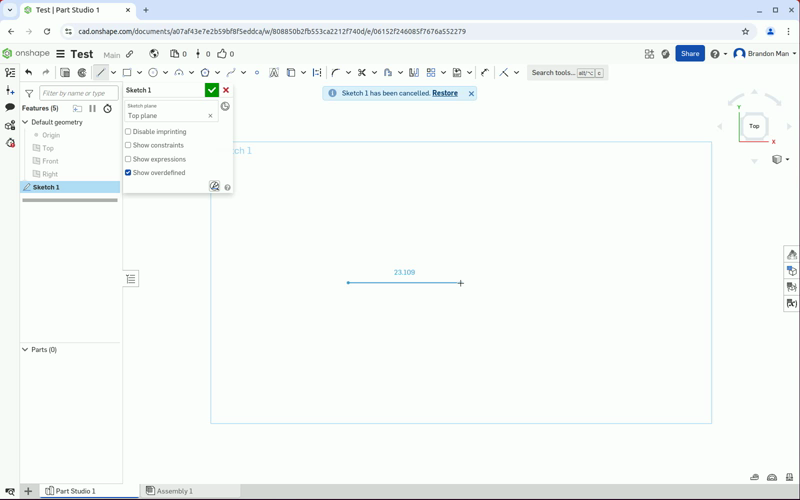
mouse_move(490, 282)
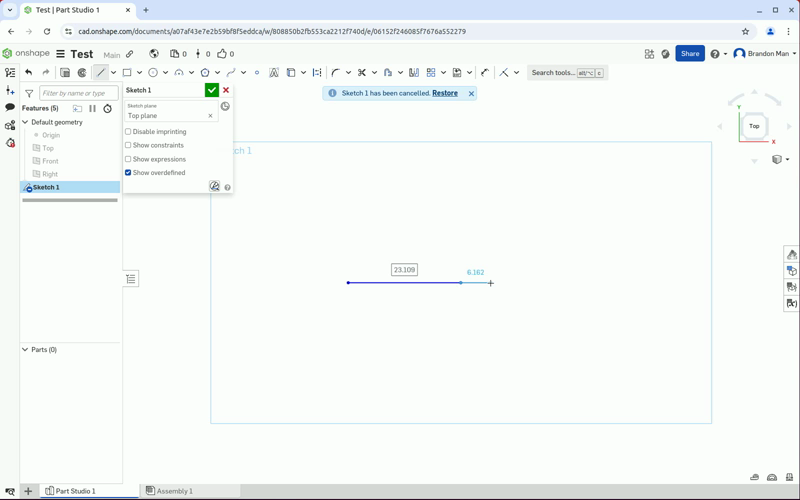
mouse_move(460, 254)
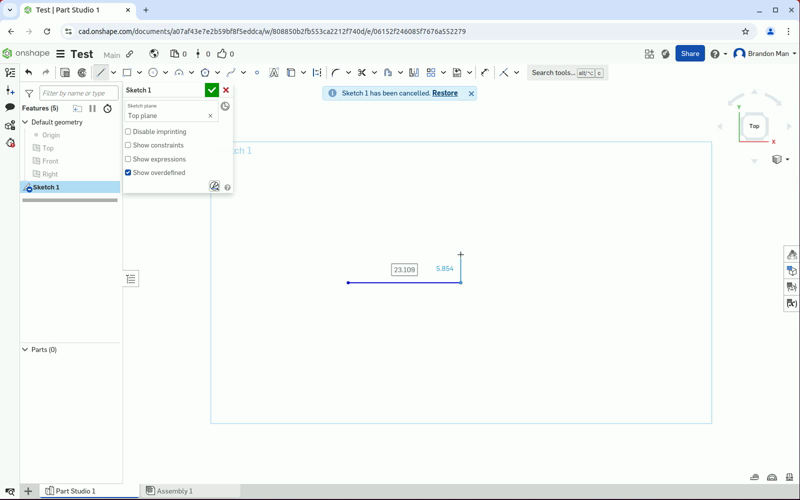
click(460, 254)
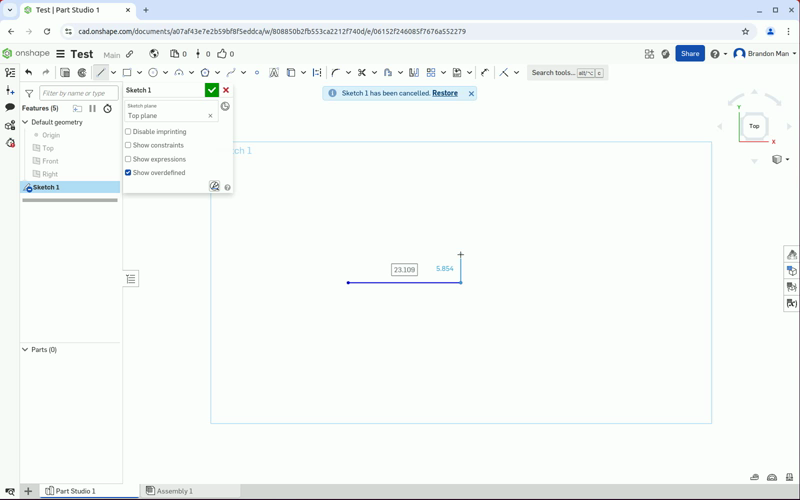
key_up(shift)
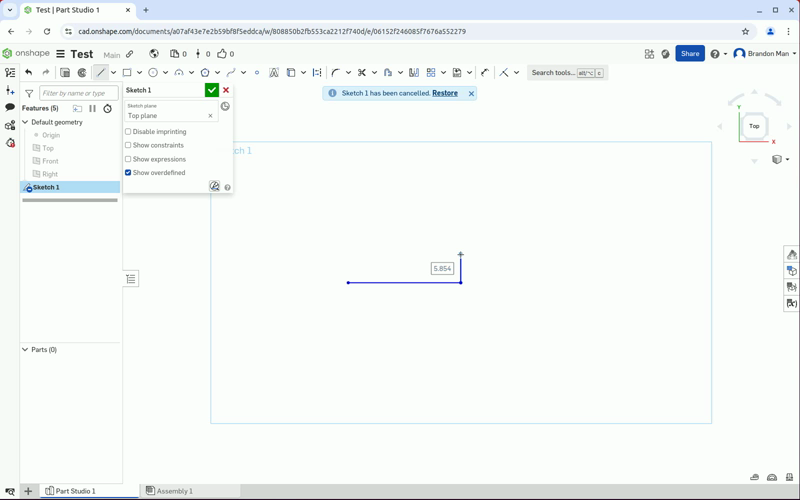
key_down(shift)
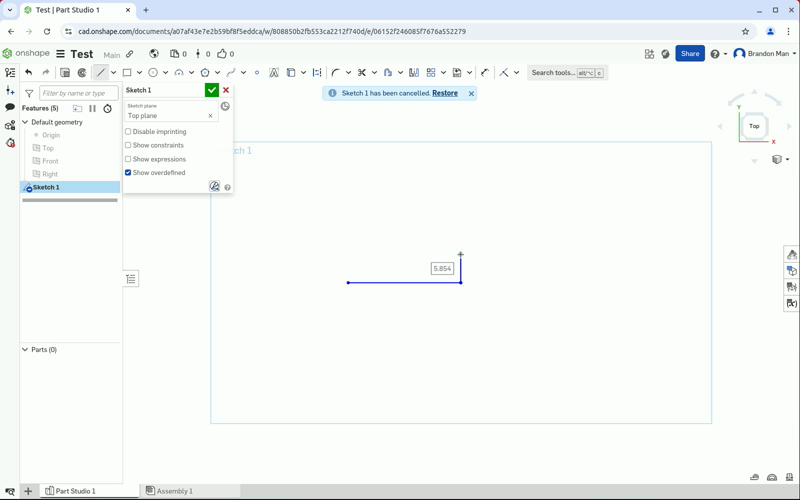
mouse_move(490, 254)
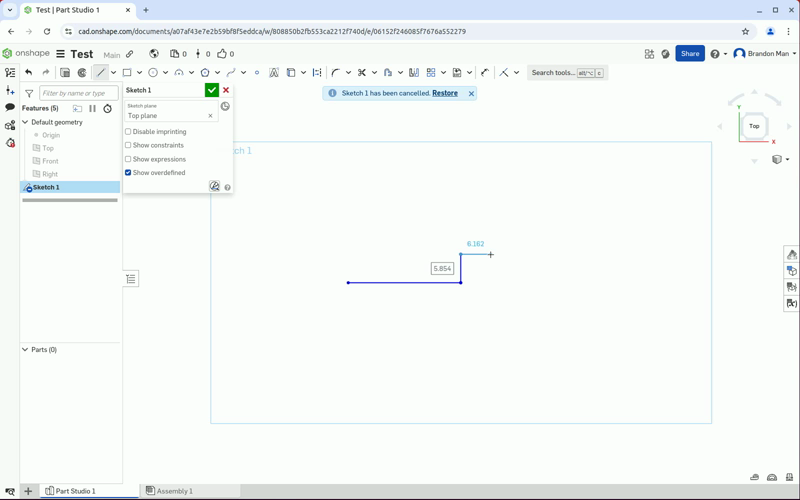
mouse_move(460, 226)
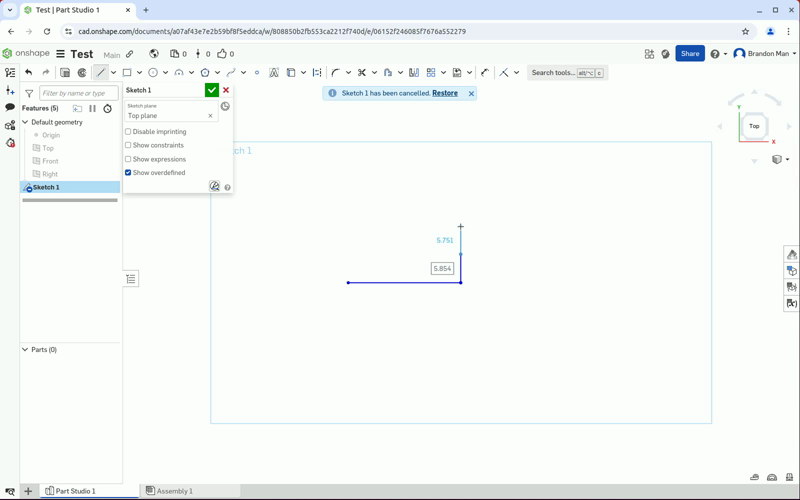
click(460, 226)
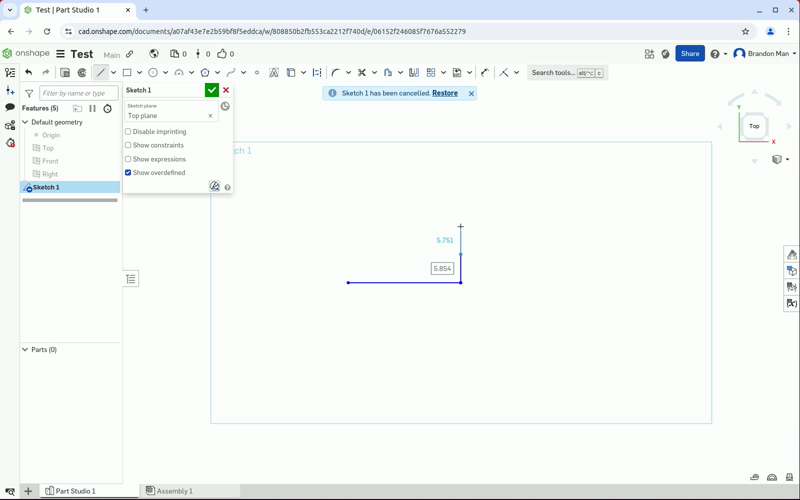
key_up(shift)
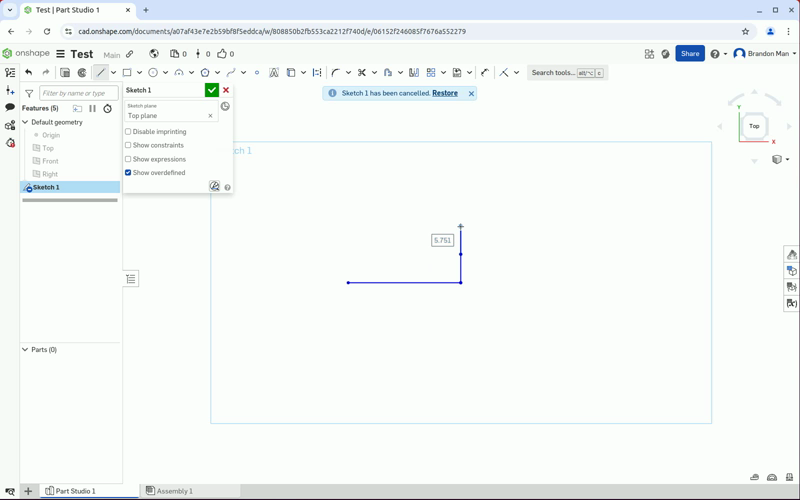
key_down(shift)
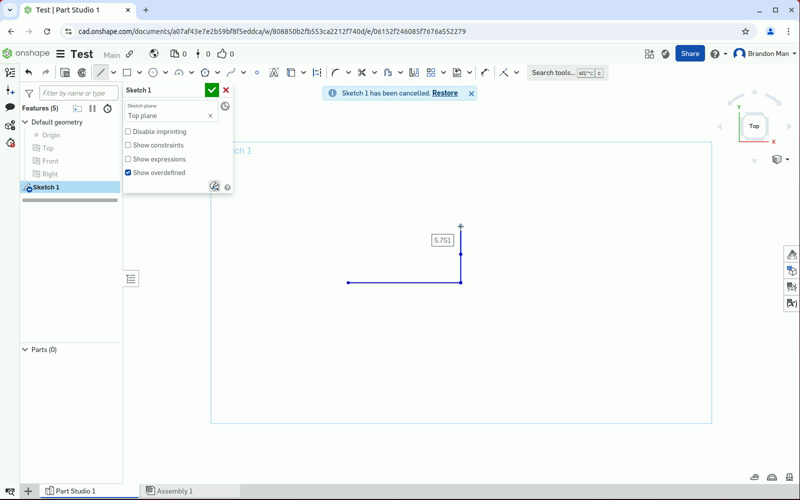
mouse_move(490, 226)
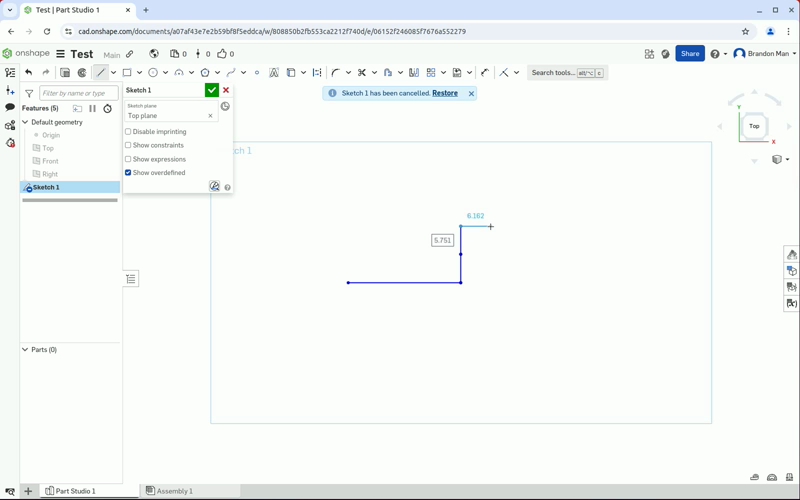
mouse_move(460, 198)
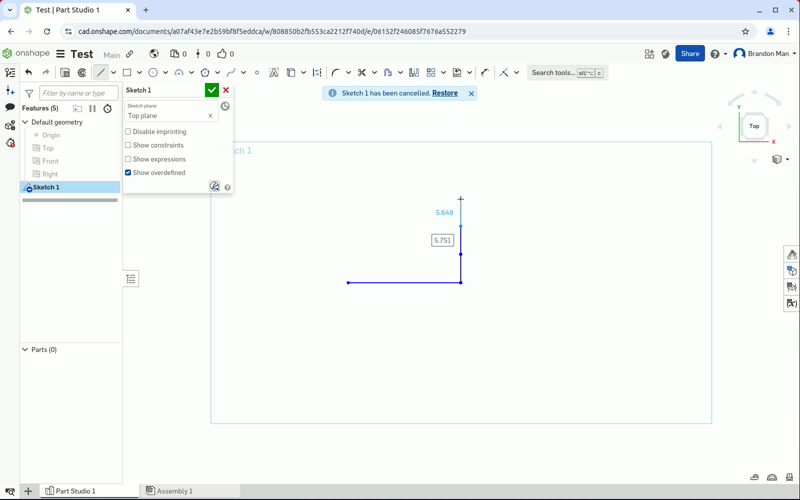
click(460, 198)
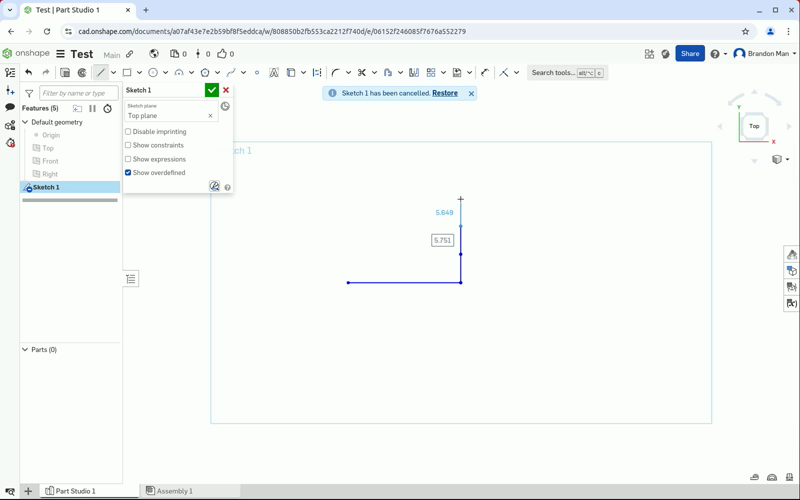
key_up(shift)
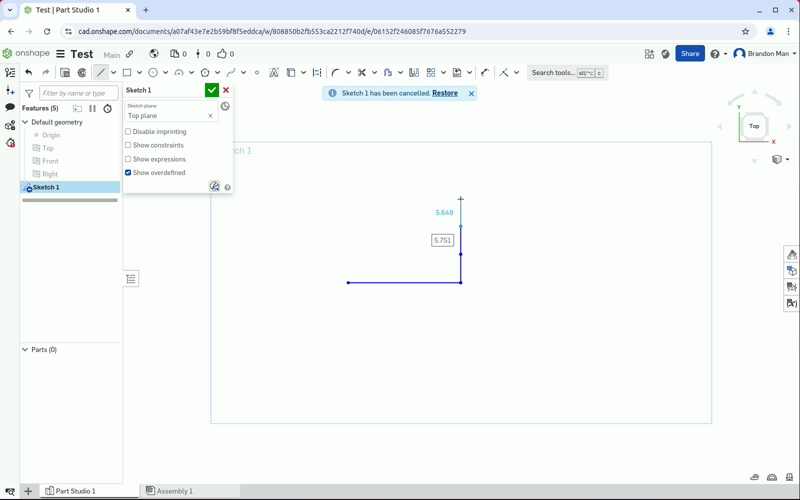
key_down(shift)
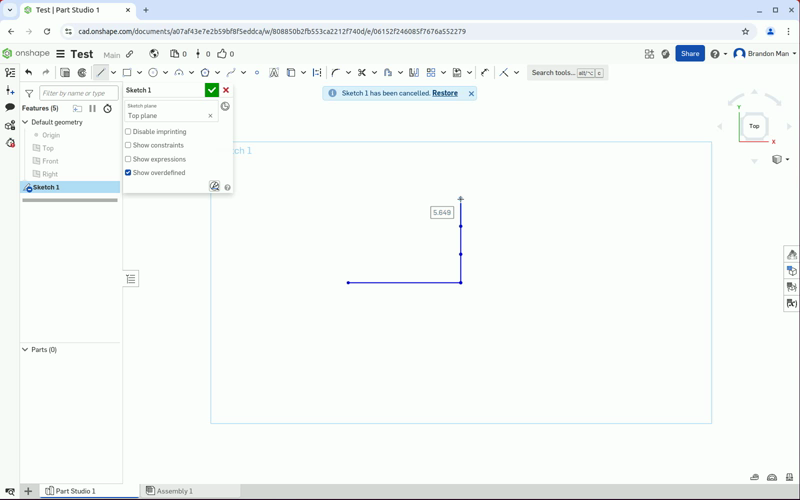
mouse_move(348, 198)
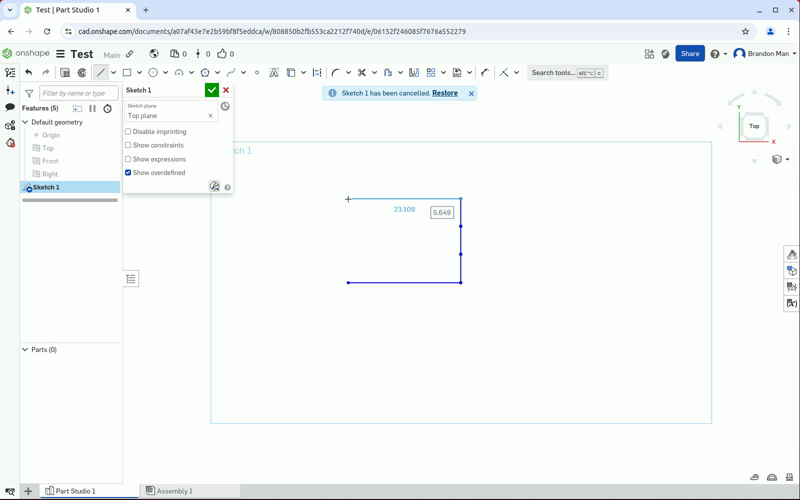
click(348, 198)
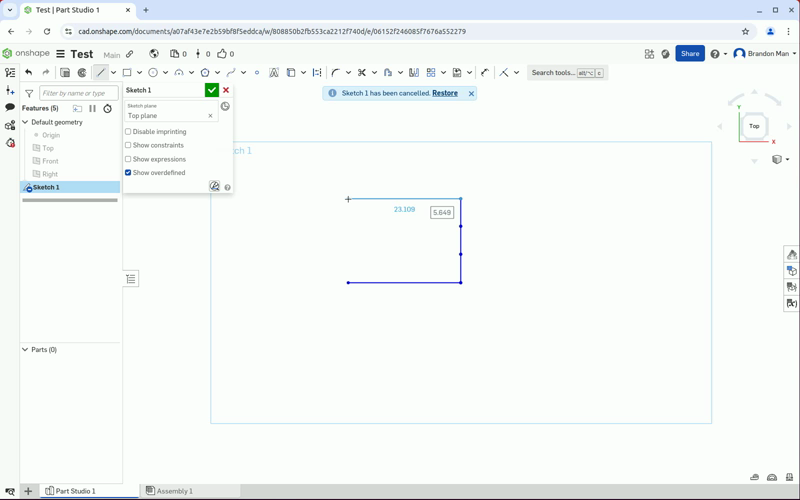
key_up(shift)
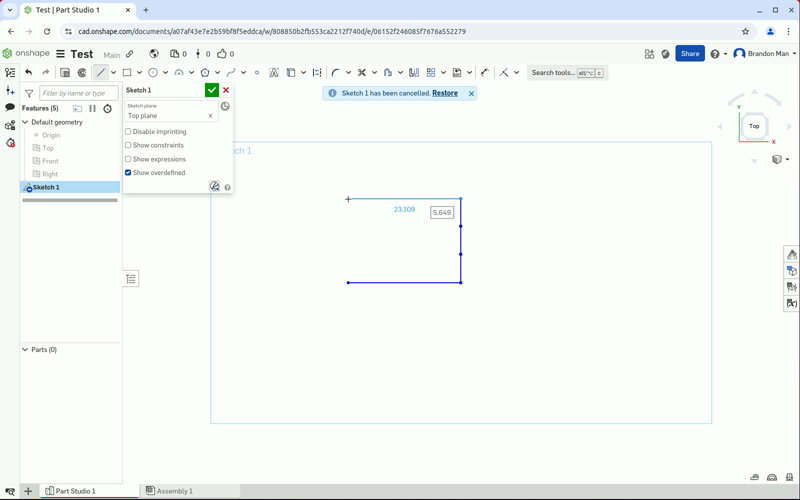
key_down(shift)
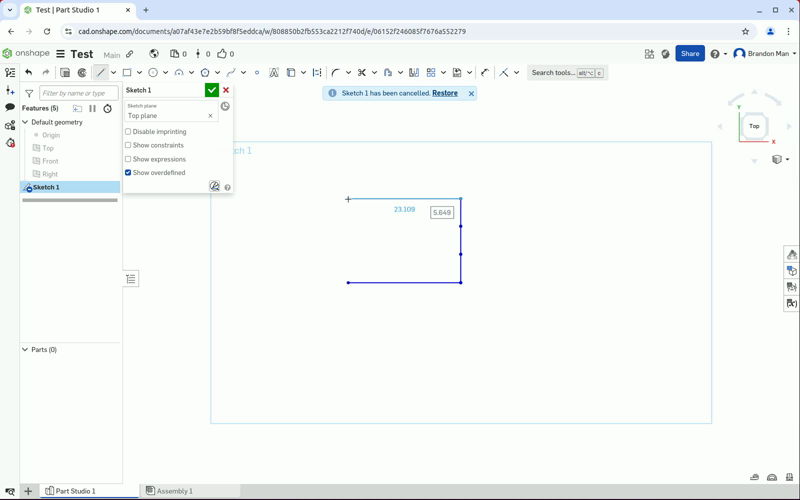
mouse_move(348, 282)
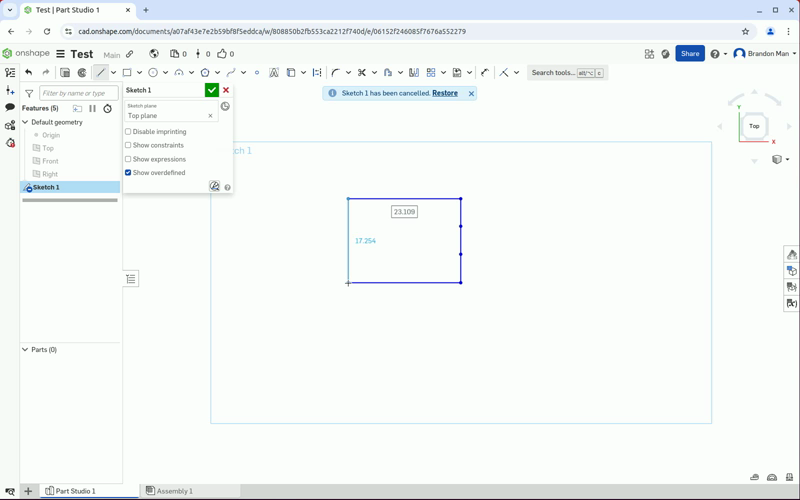
key_up(shift)
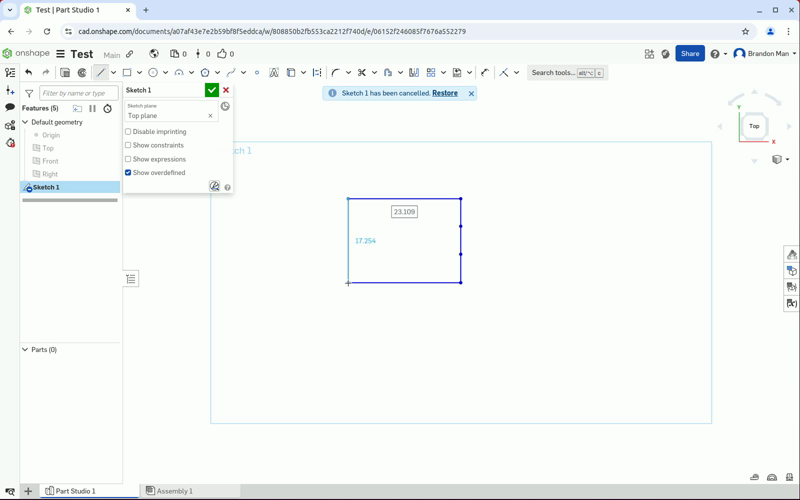
click(348, 282)
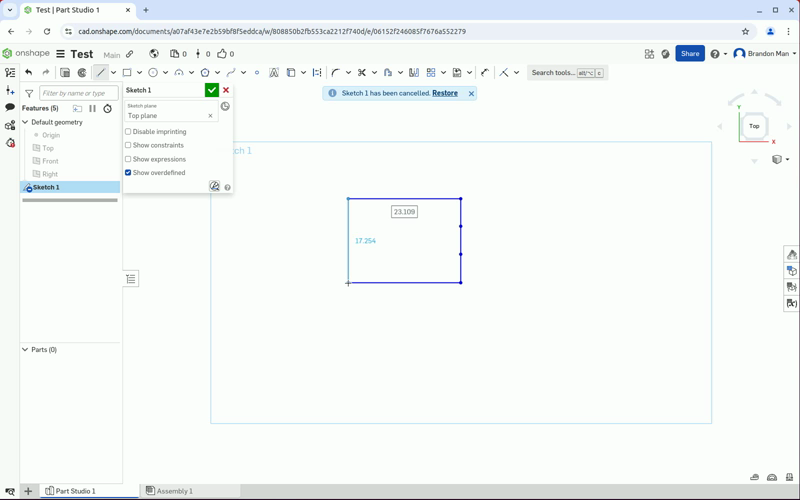
key(esc)
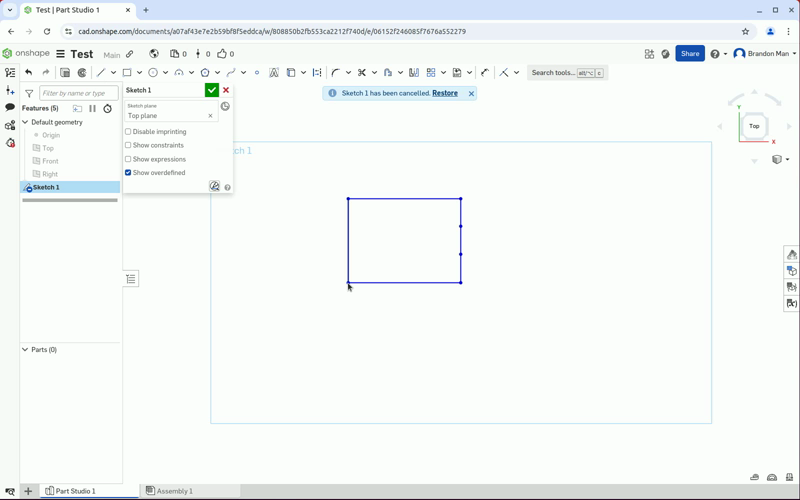
mouse_move(387, 260)
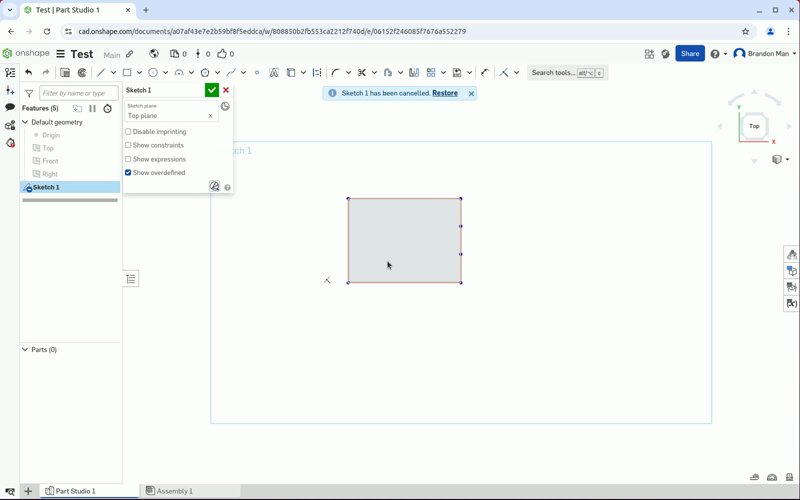
click(387, 260)
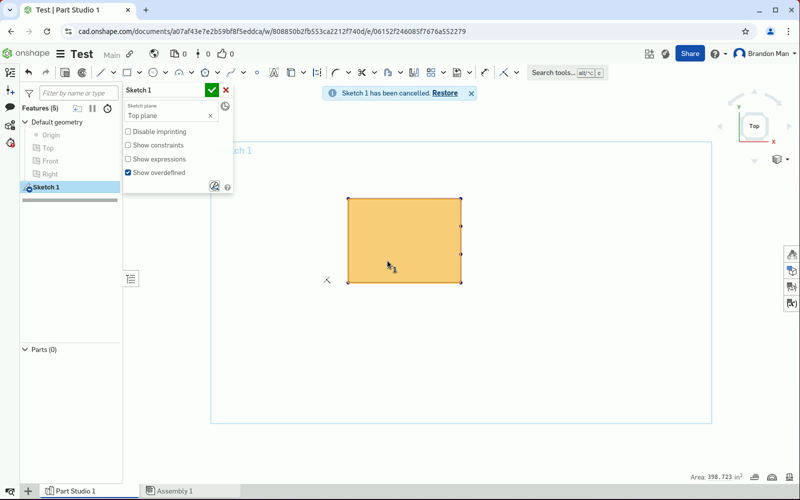
mouse_move(73, 352)
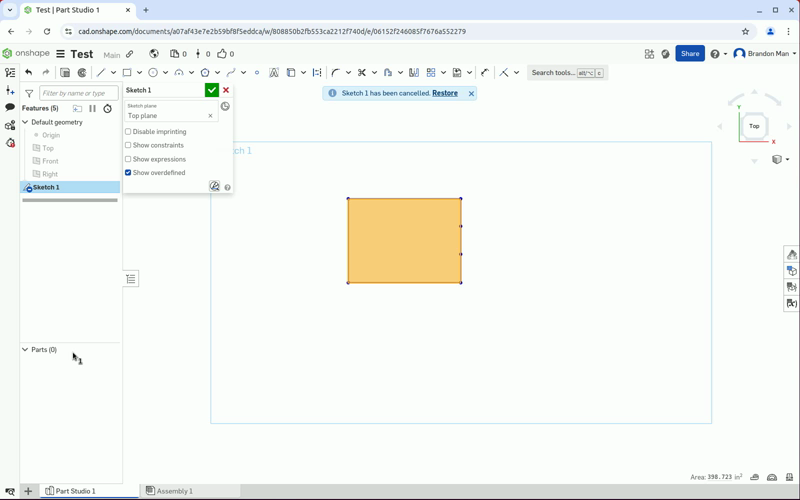
key(shift+y)
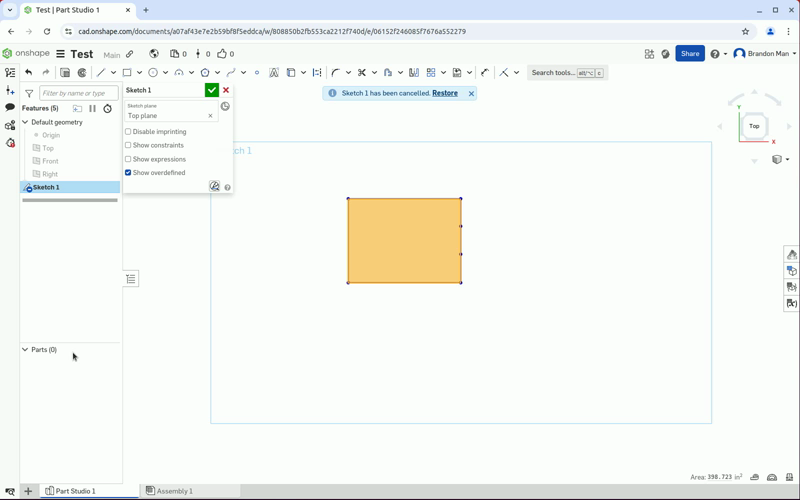
key(shift+e)
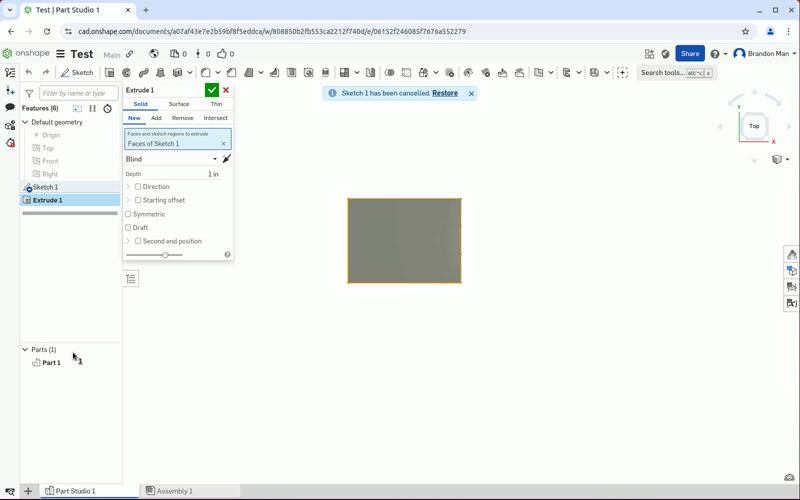
mouse_move(143, 106)
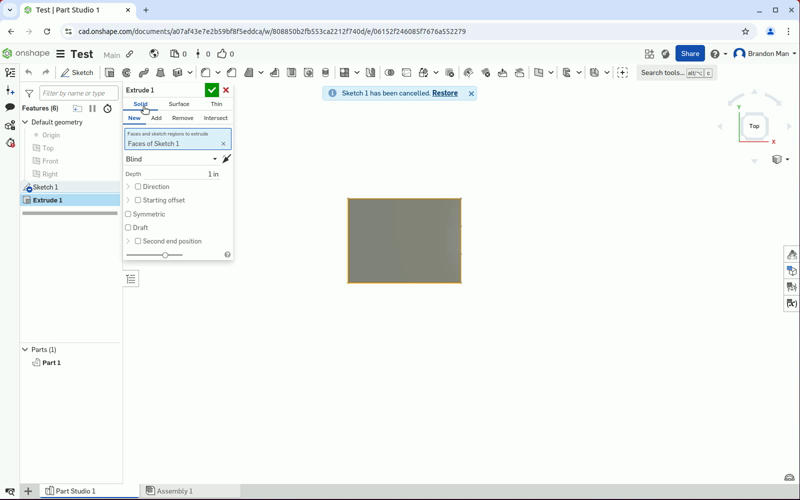
click(143, 106)
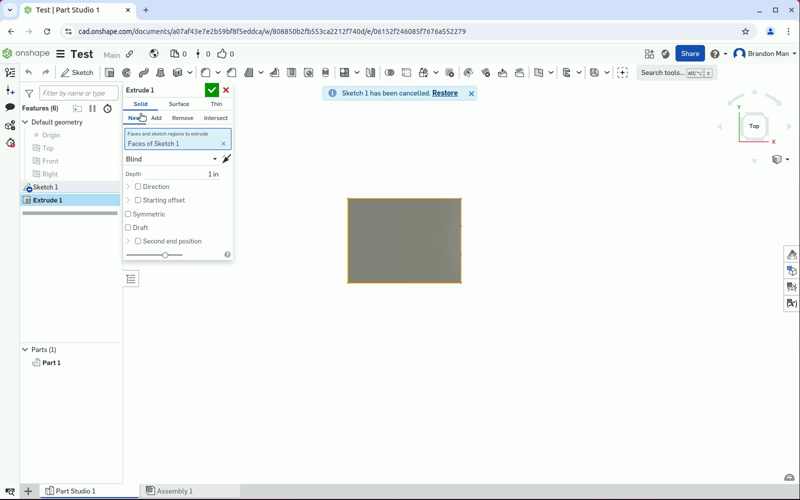
mouse_move(137, 120)
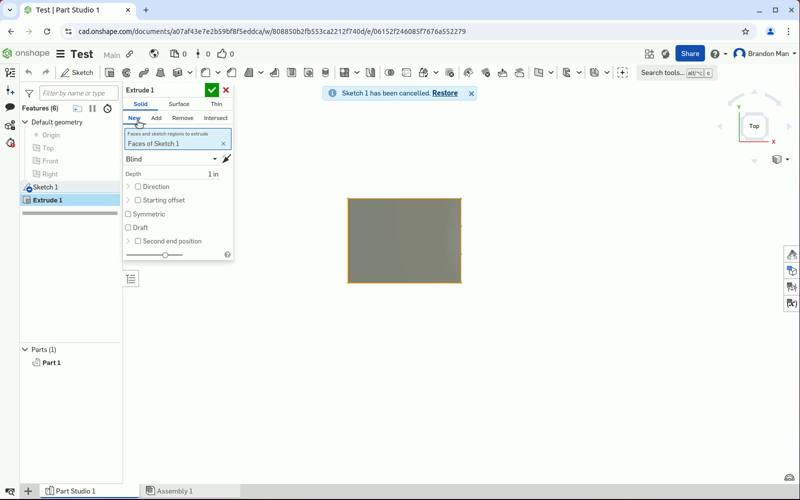
click(137, 120)
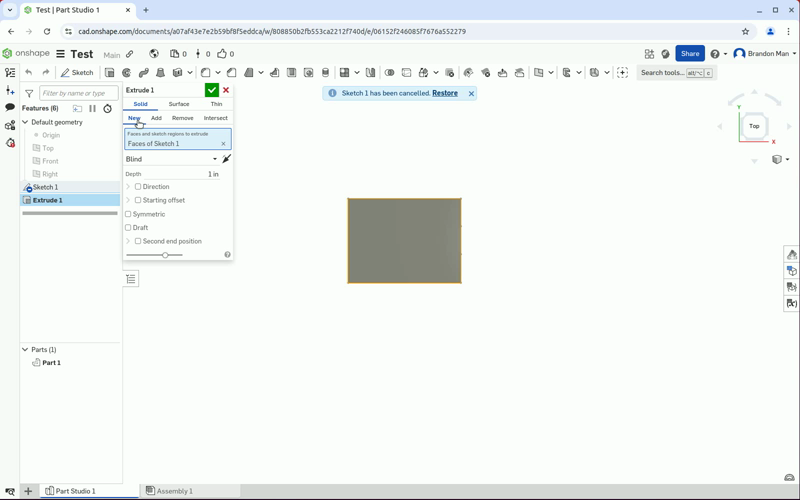
key(tab, 4)
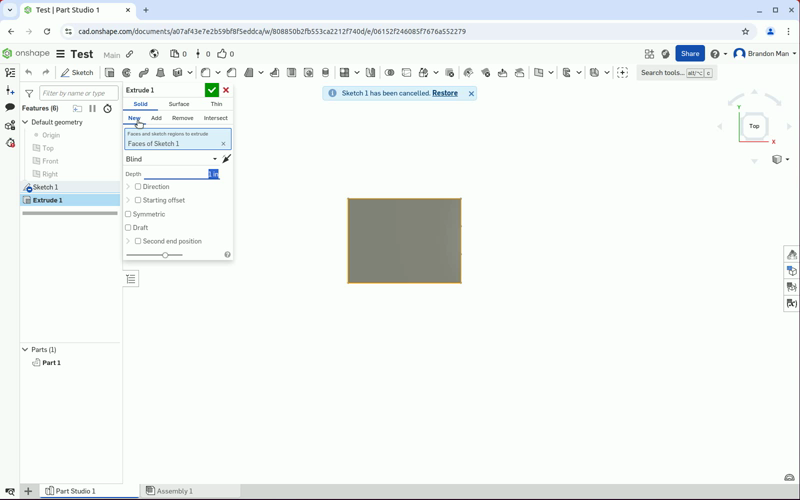
text(-11.554)
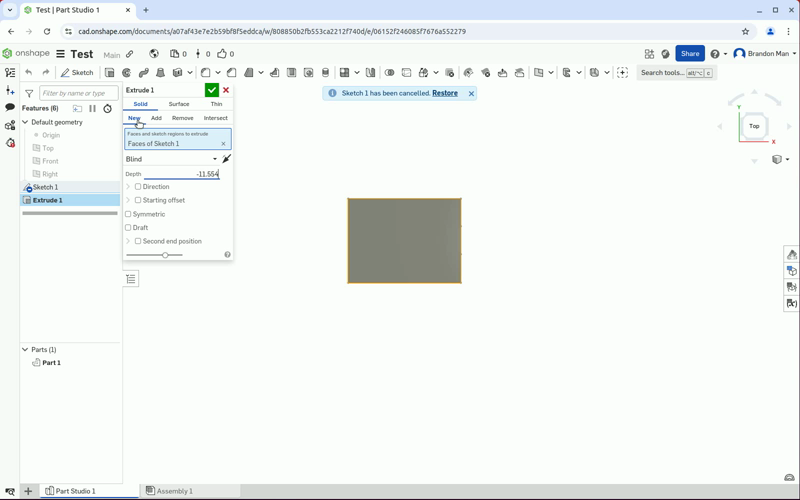
key(enter)
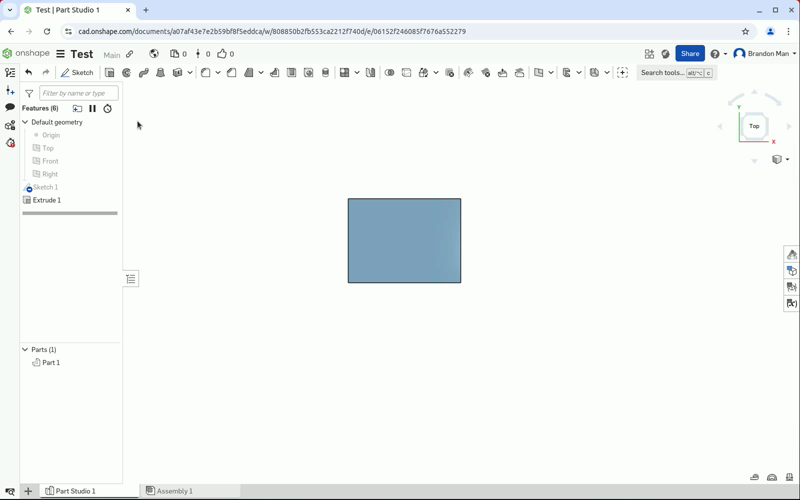
key(shift+h)
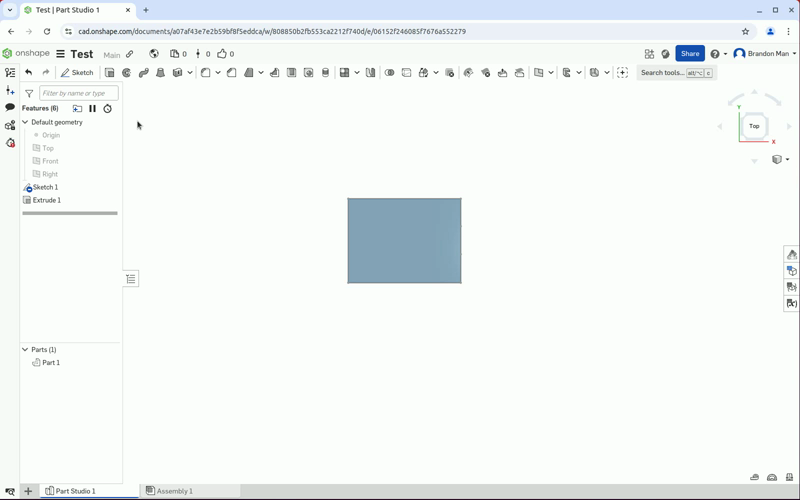
key(shift+h)
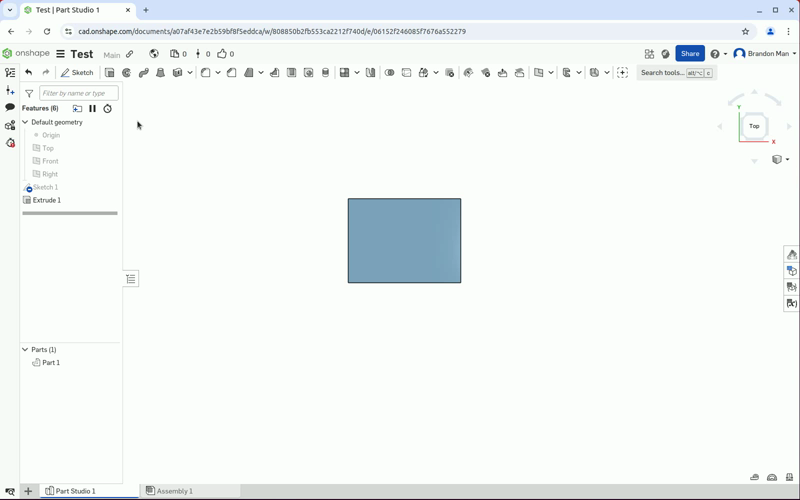
mouse_move(73, 189)
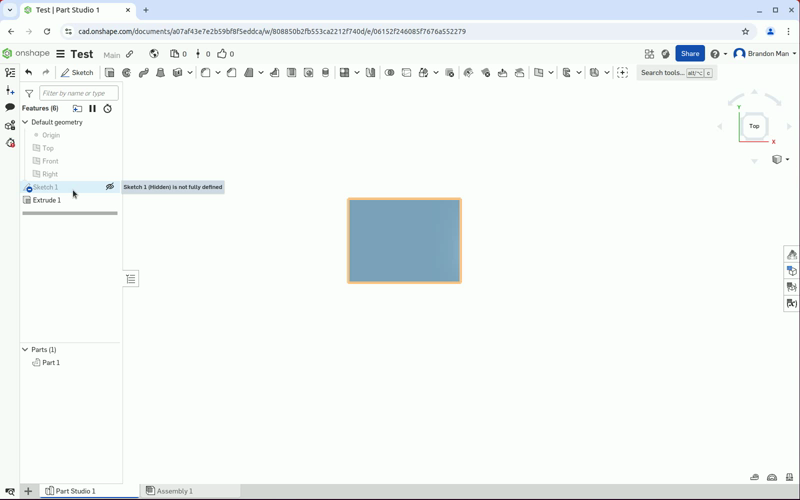
click(73, 189)
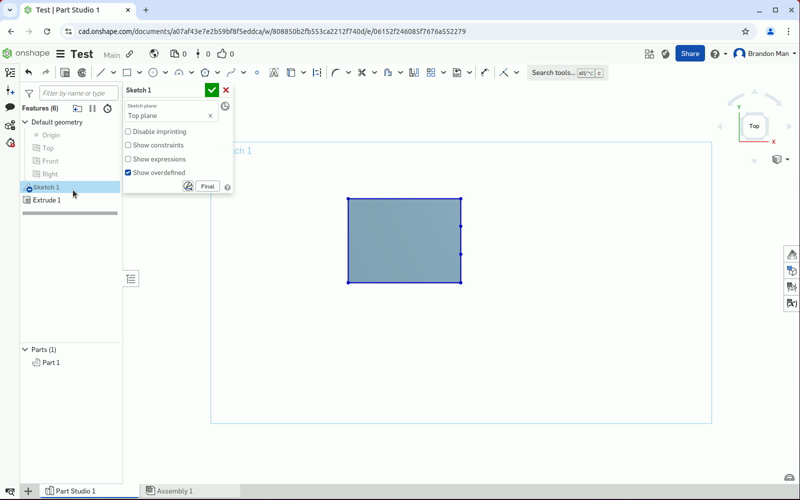
mouse_move(229, 92)
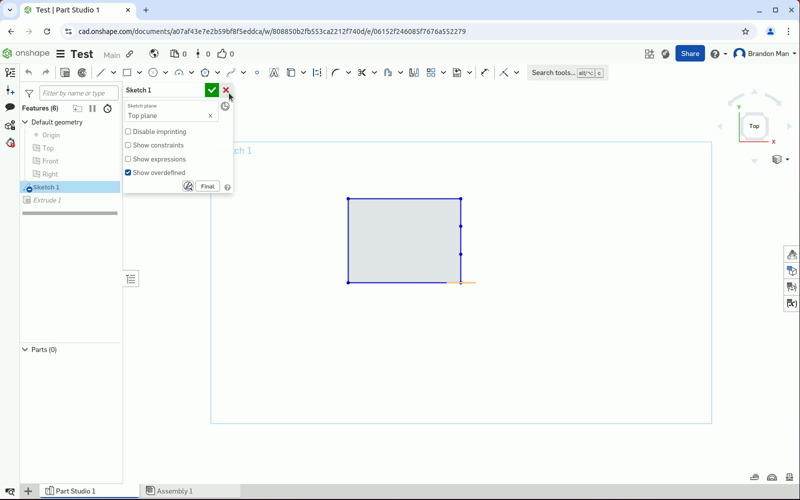
click(229, 92)
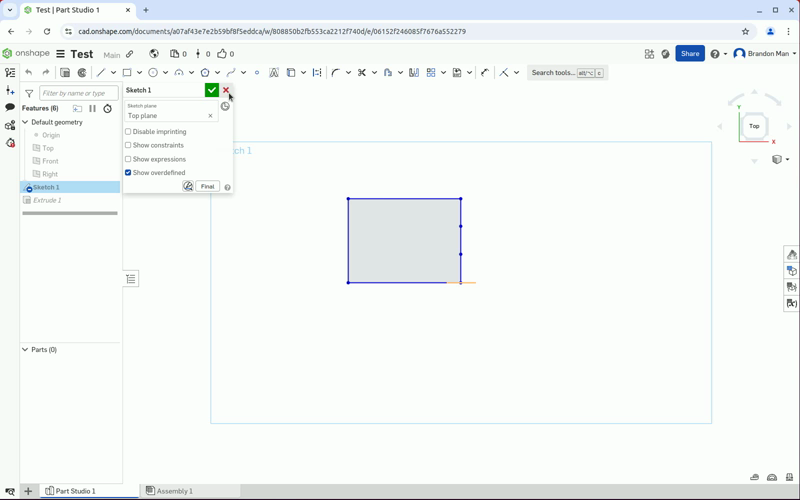
key(shift+s)
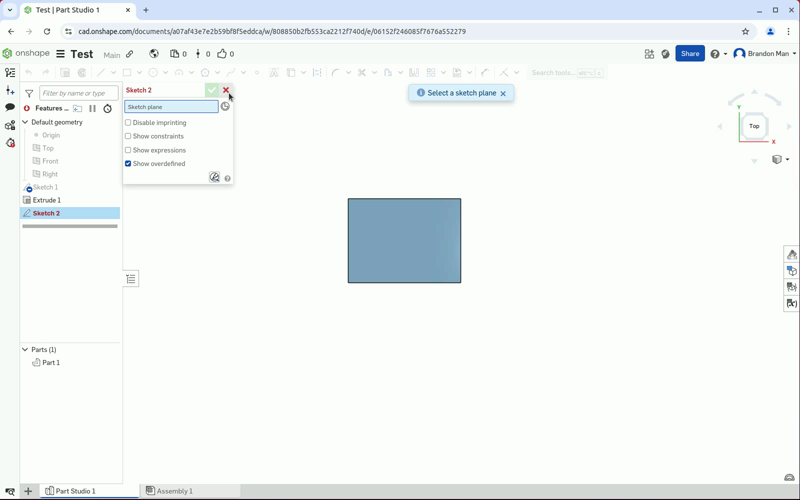
mouse_move(73, 150)
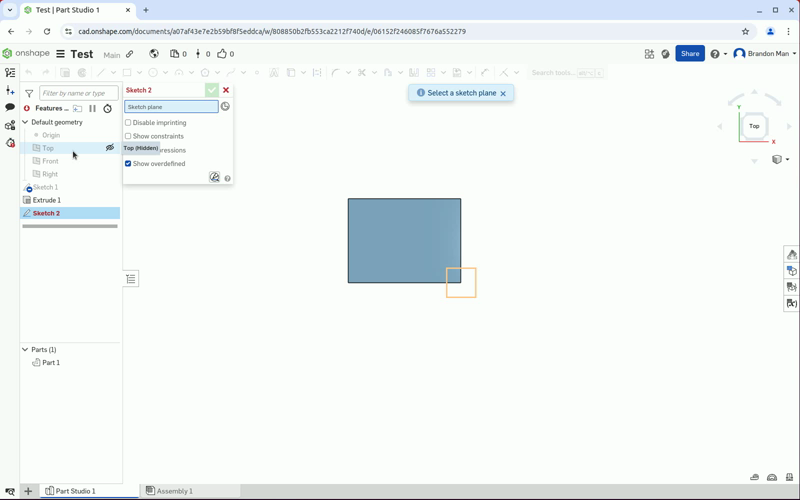
click(73, 150)
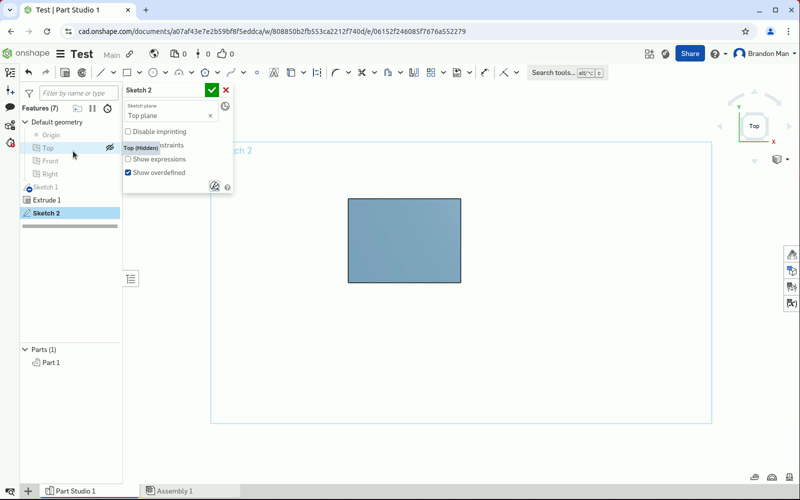
mouse_move(73, 352)
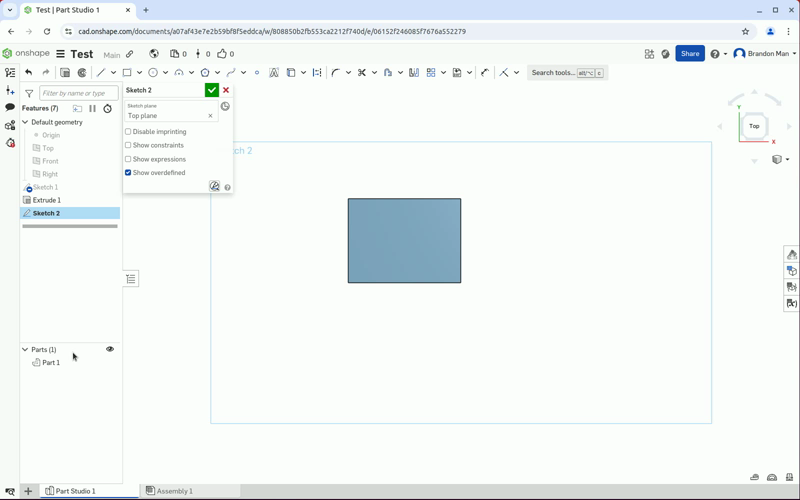
key(y)
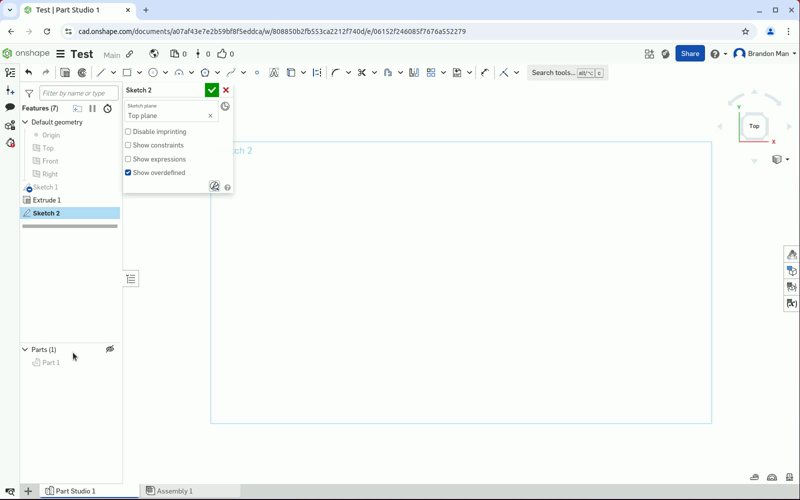
key(l)
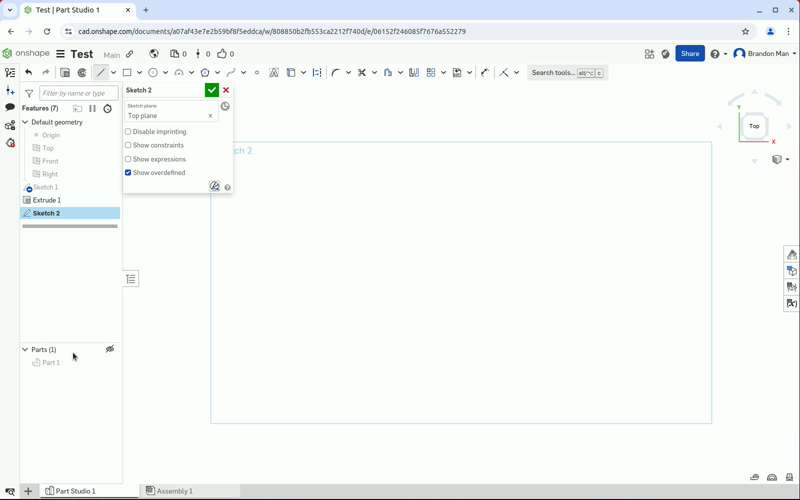
key_down(shift)
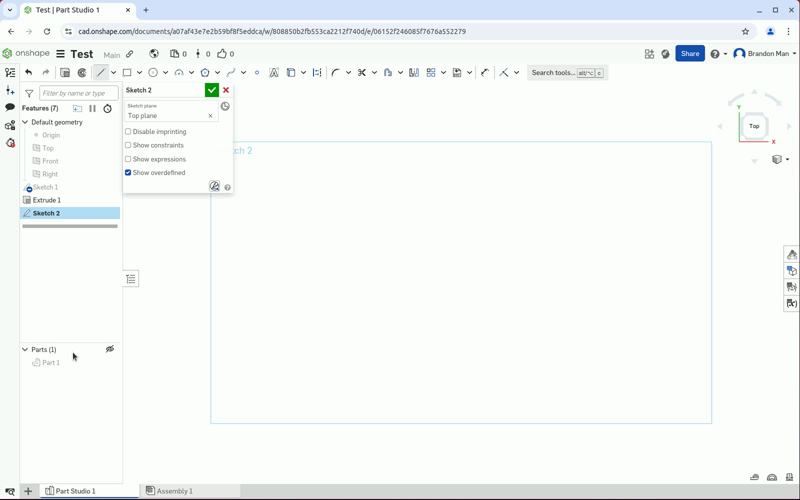
mouse_move(460, 254)
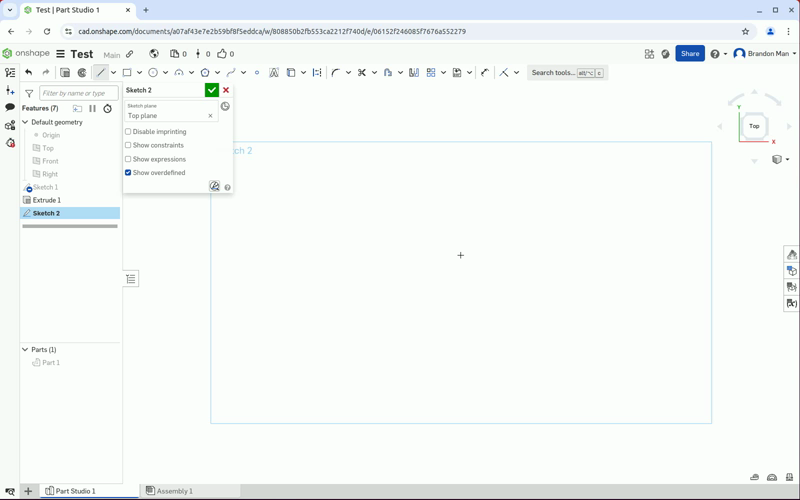
click(460, 254)
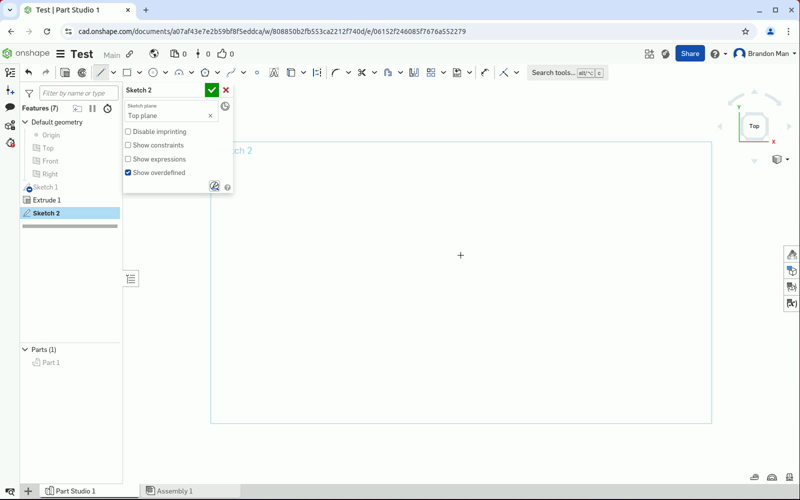
key_up(shift)
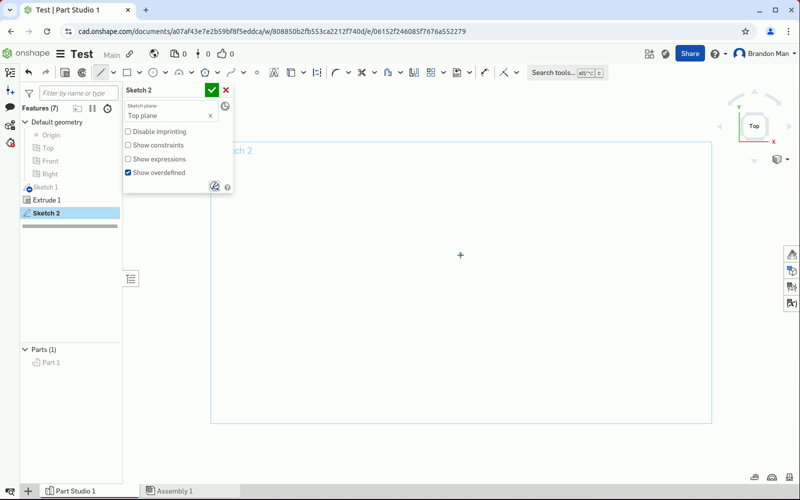
key_down(shift)
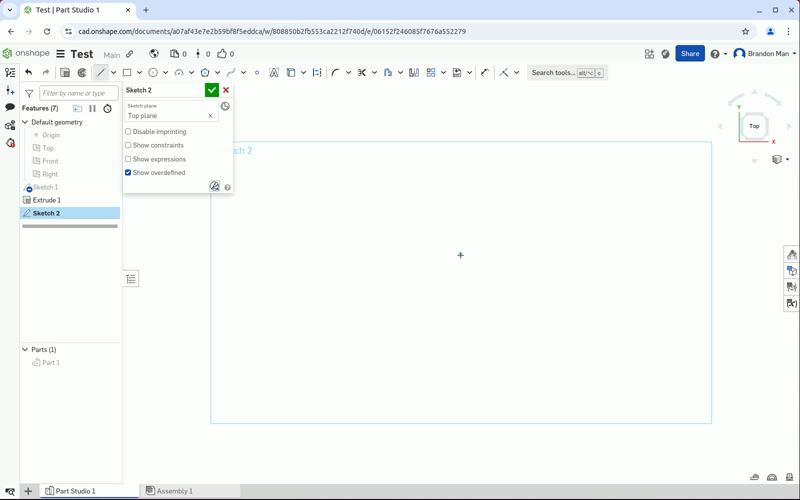
mouse_move(517, 283)
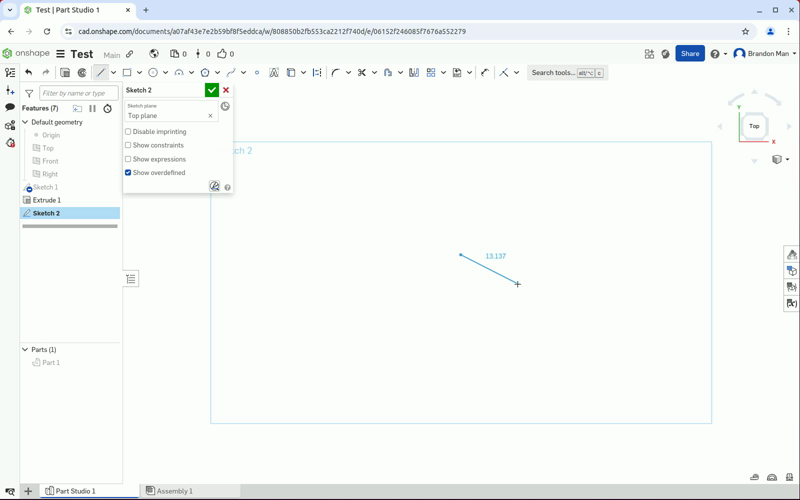
click(517, 283)
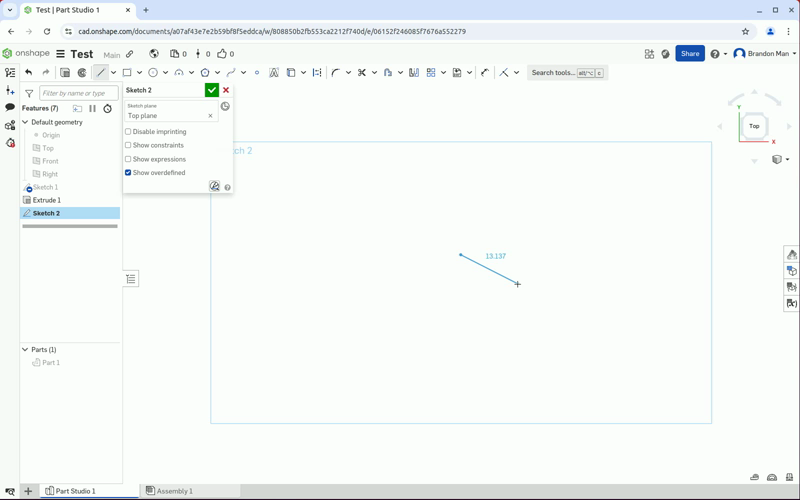
key_up(shift)
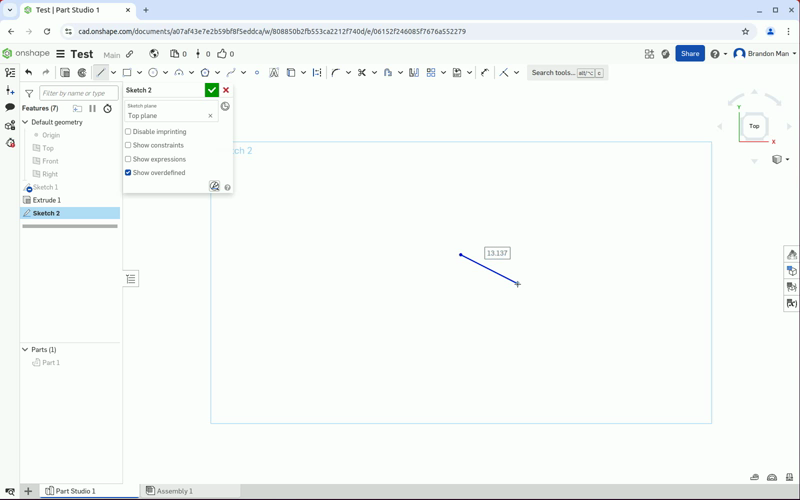
key_down(shift)
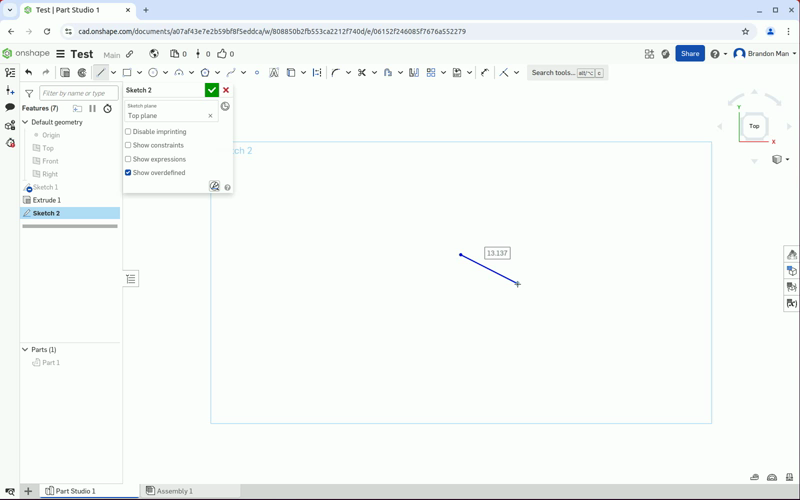
mouse_move(517, 198)
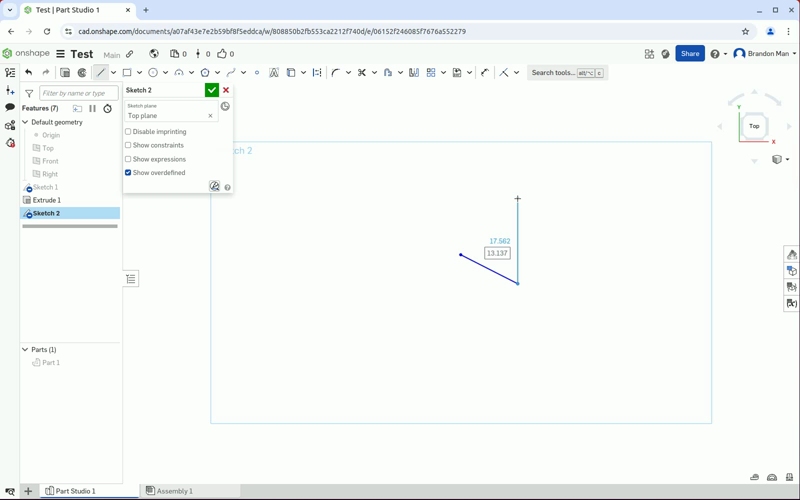
click(517, 198)
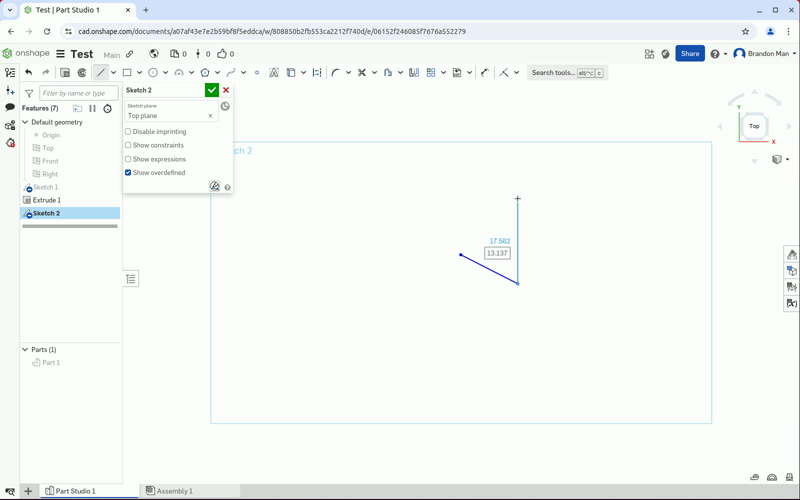
key_up(shift)
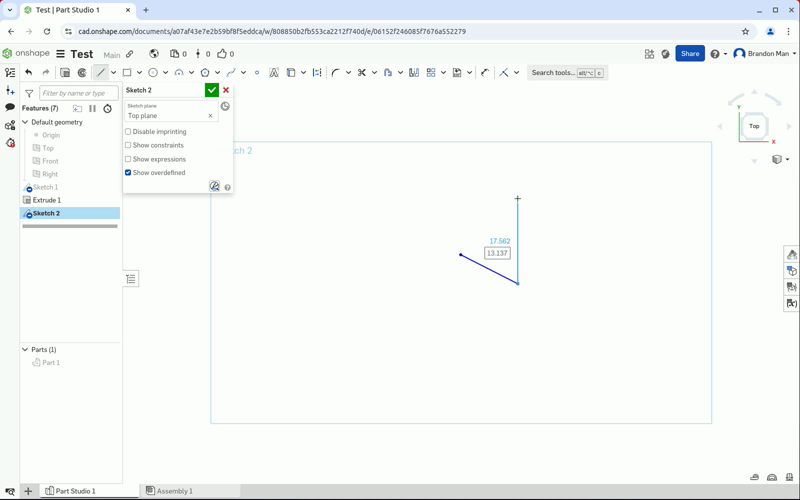
key_down(shift)
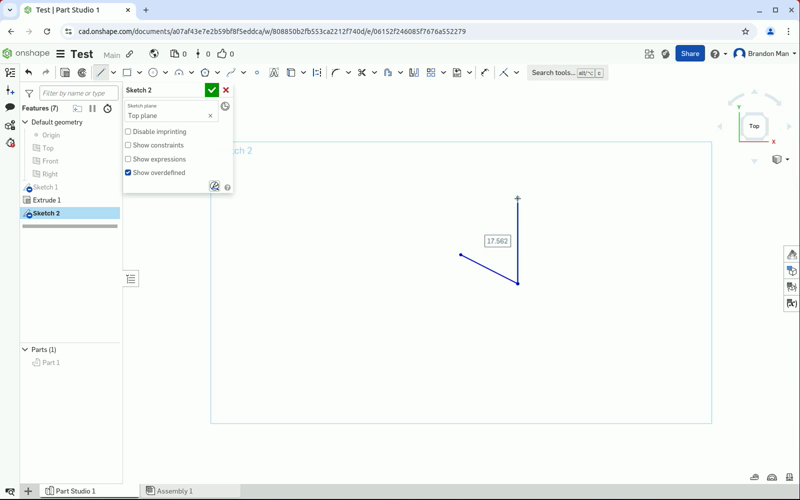
mouse_move(460, 225)
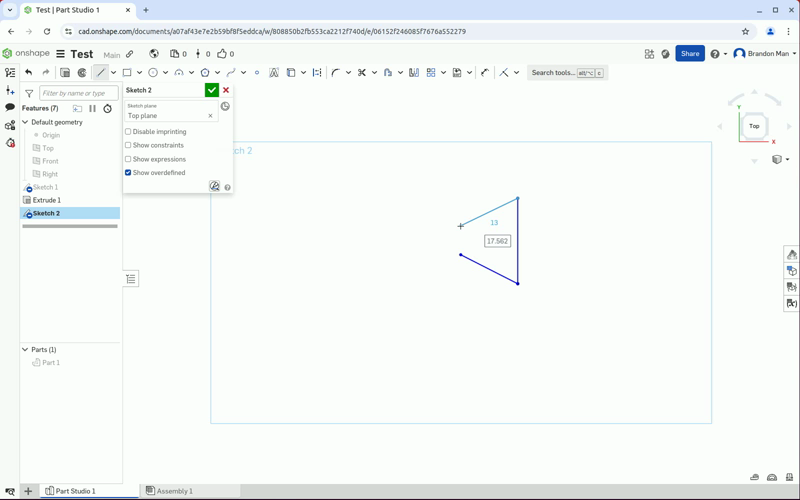
click(460, 225)
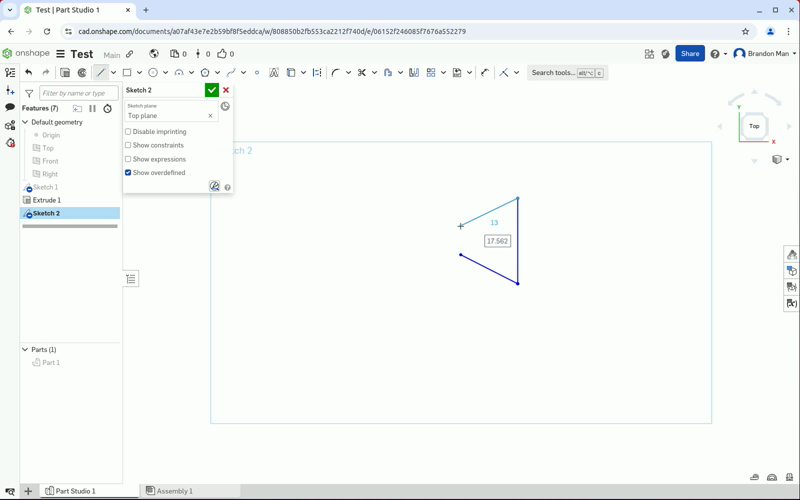
key_up(shift)
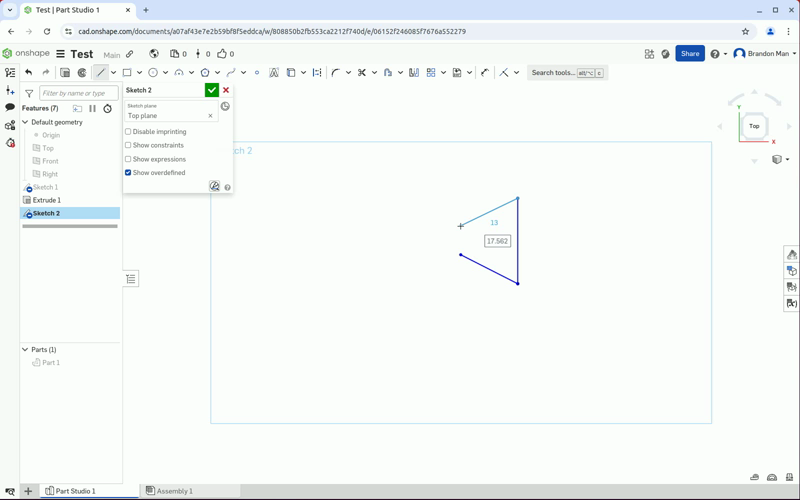
mouse_move(490, 225)
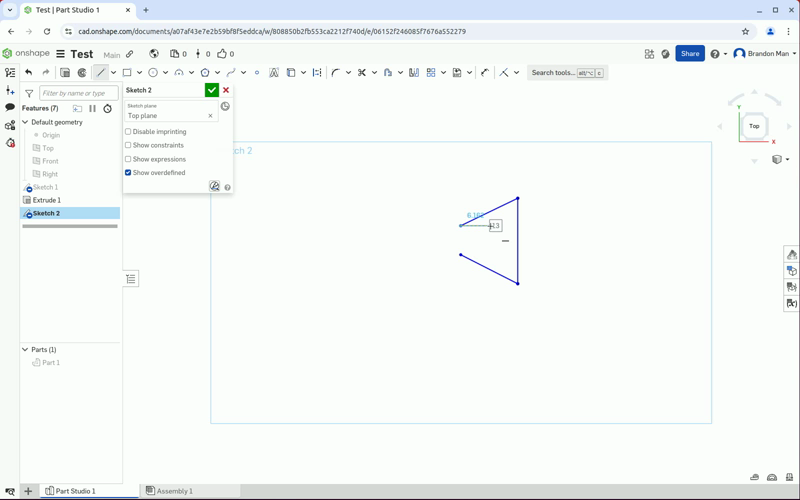
key_down(shift)
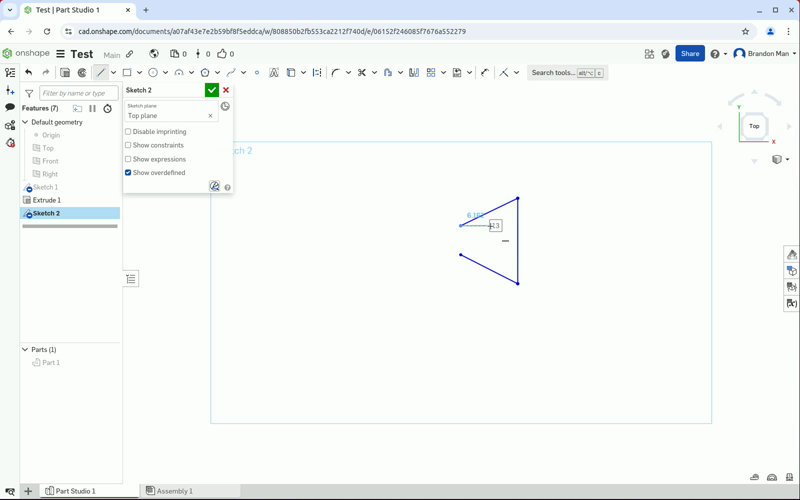
mouse_move(460, 254)
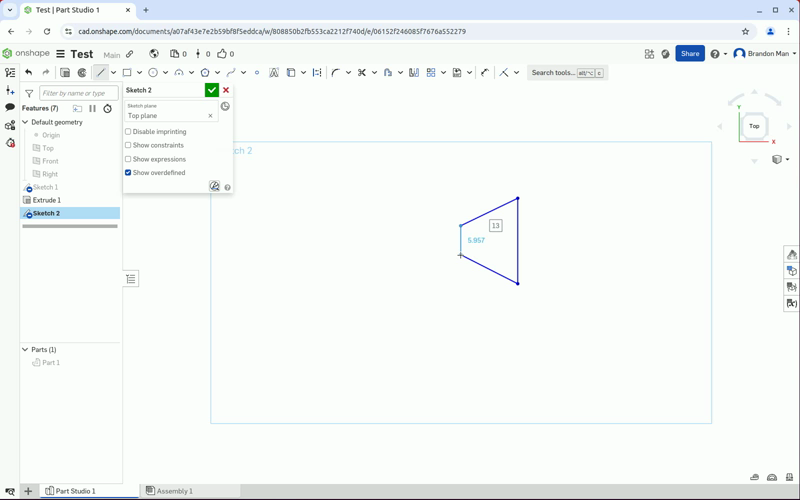
key_up(shift)
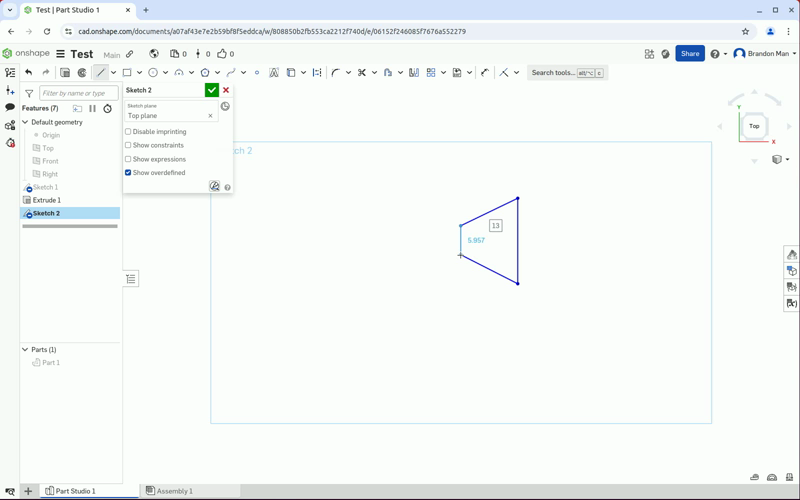
click(460, 254)
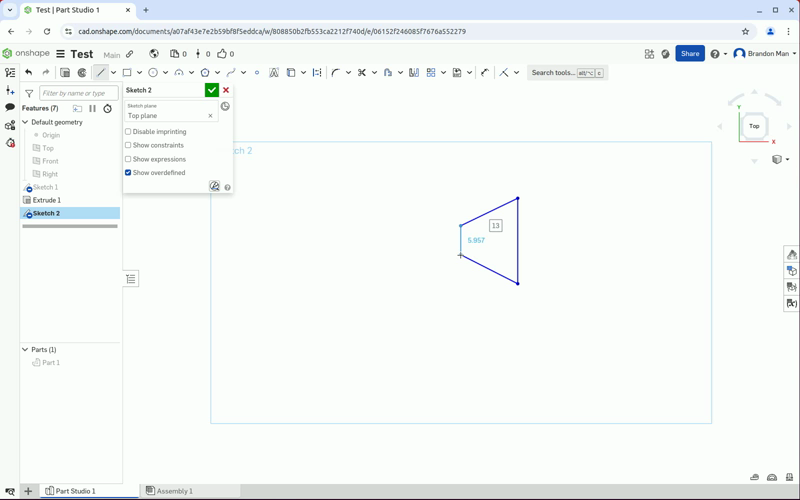
key(esc)
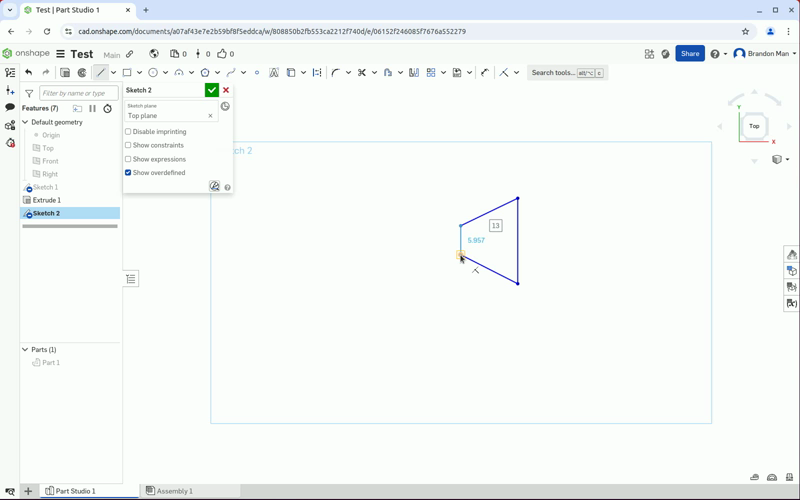
mouse_move(493, 256)
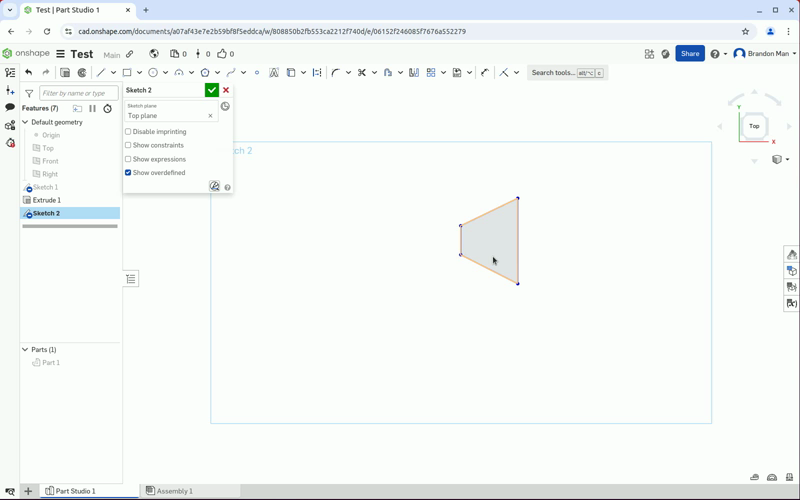
click(493, 256)
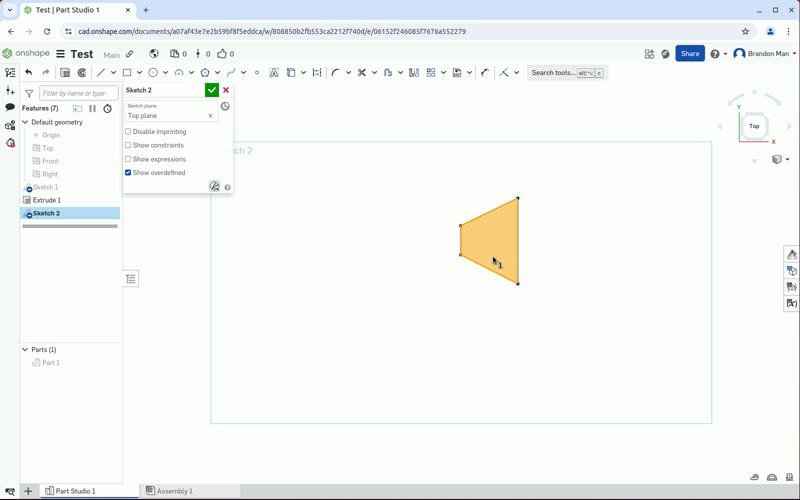
mouse_move(73, 352)
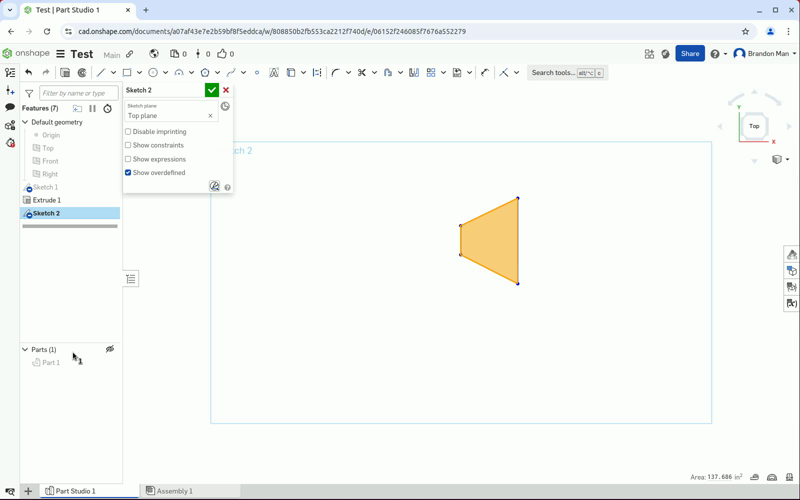
key(shift+y)
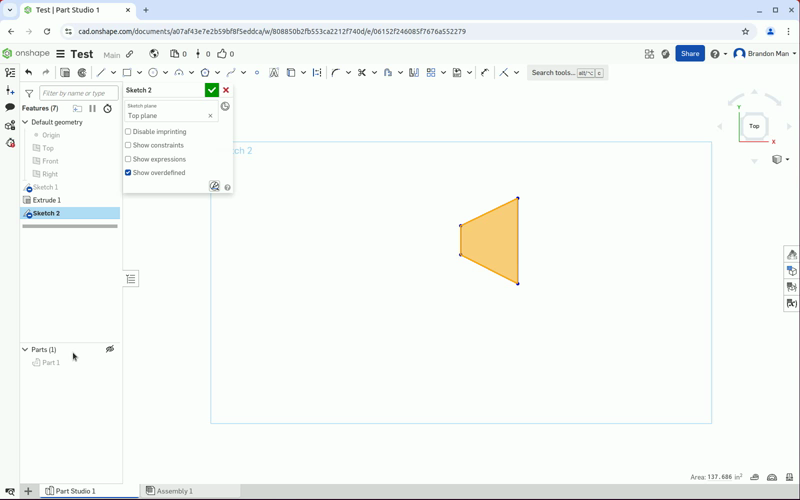
key(shift+e)
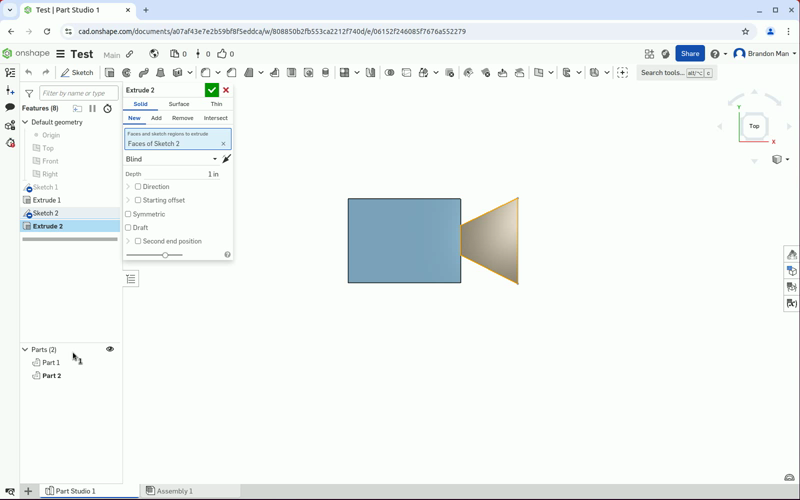
mouse_move(143, 106)
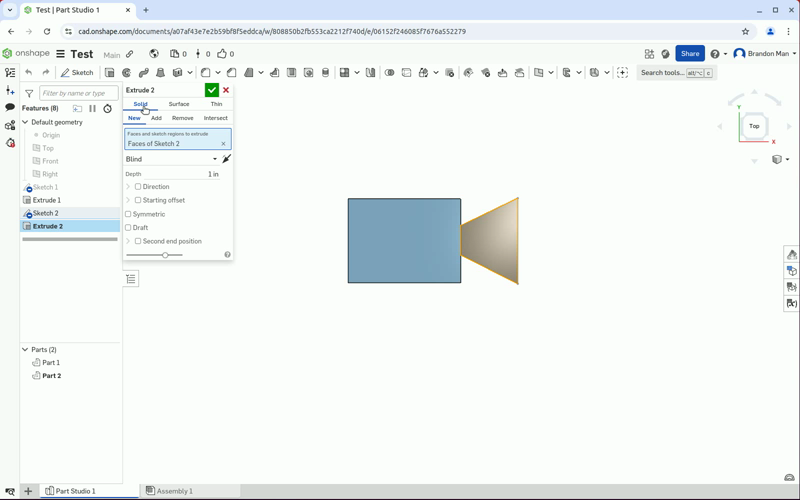
click(143, 106)
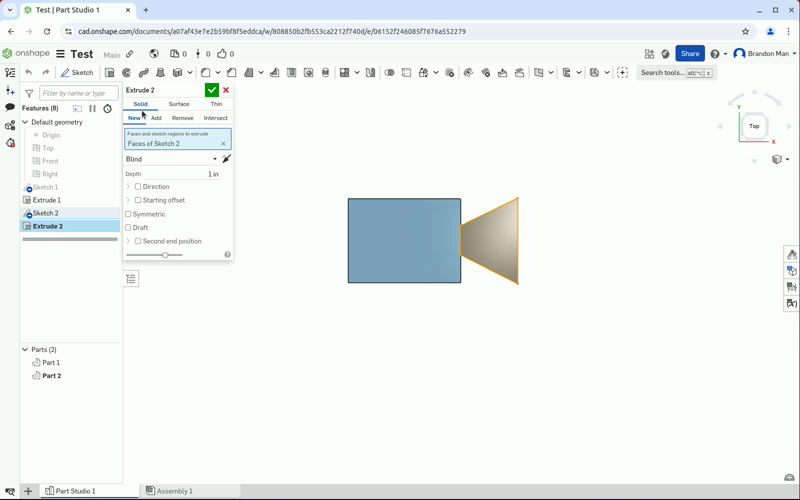
mouse_move(137, 120)
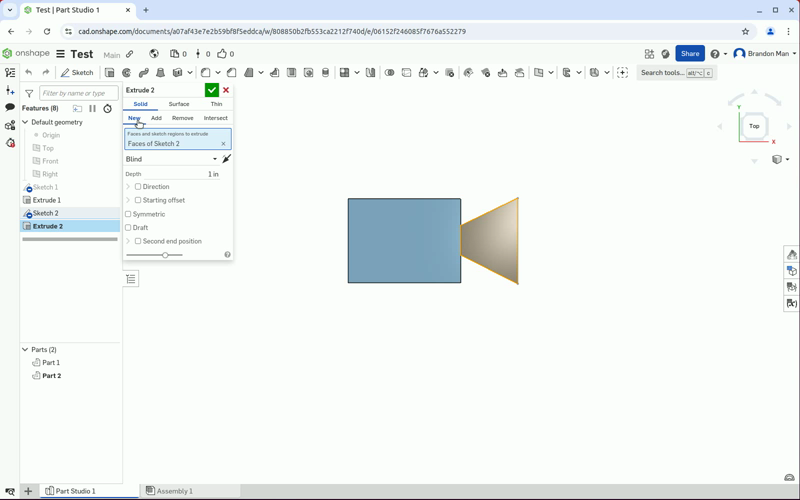
click(137, 120)
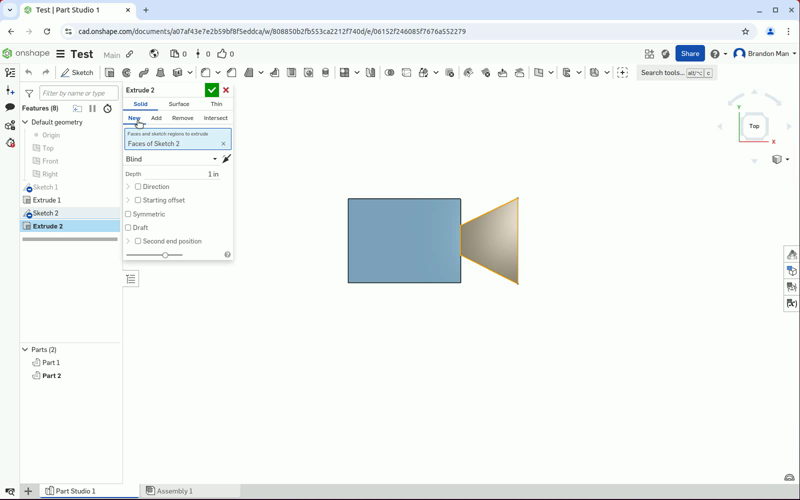
key(tab, 4)
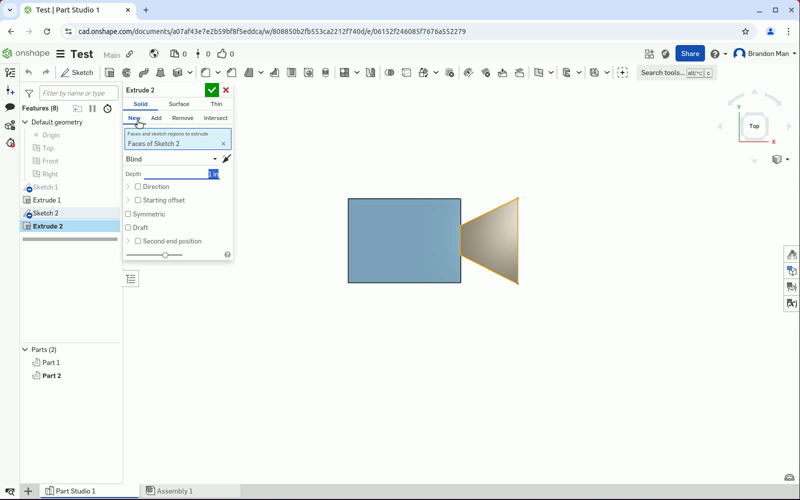
text(-11.554)
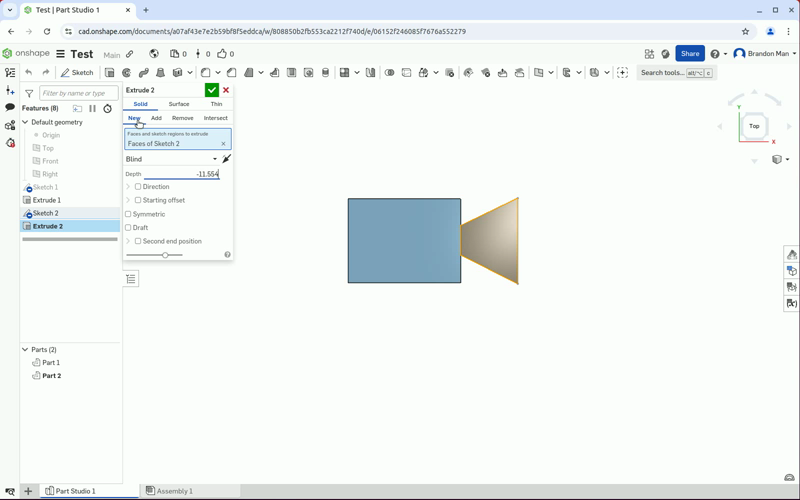
key(enter)
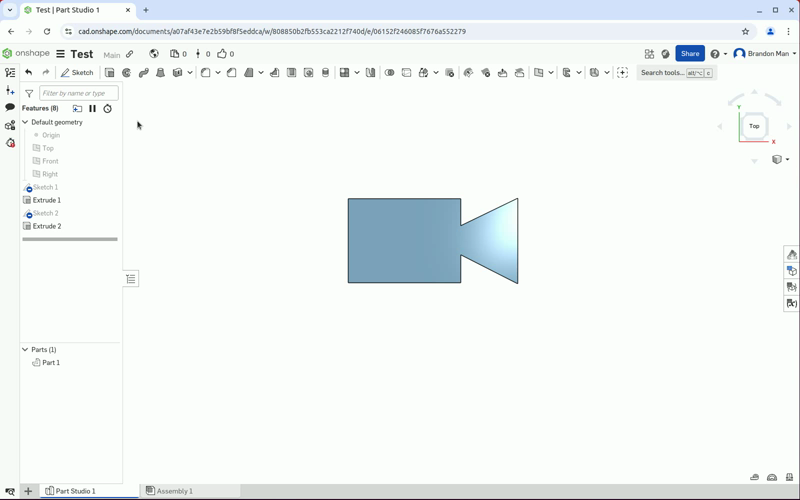
key(shift+h)
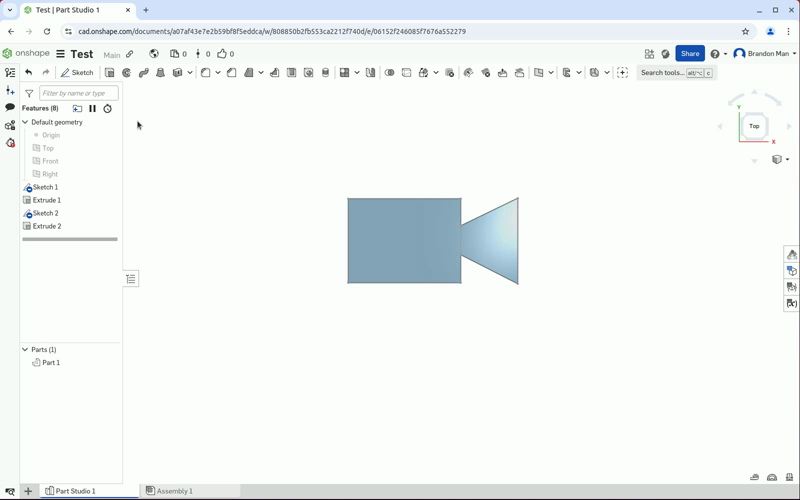
key(shift+h)
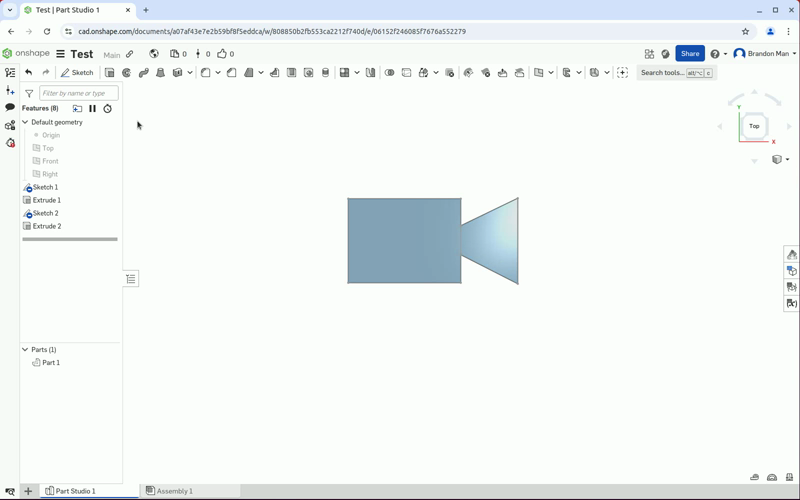
key(shift+7)
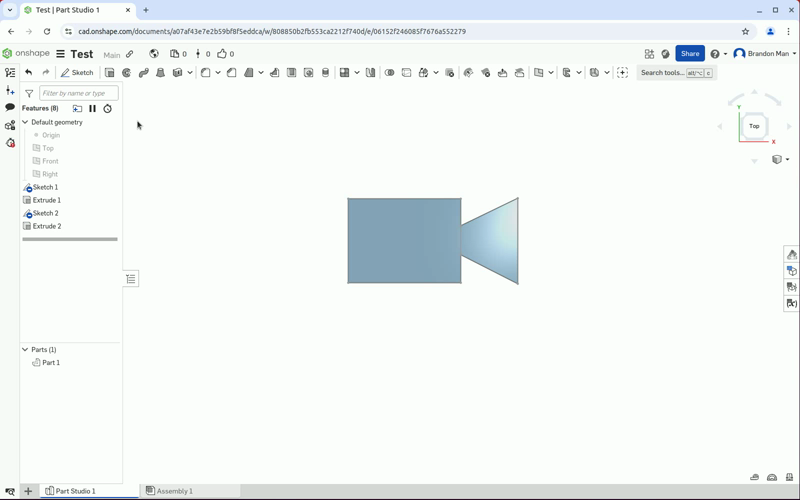
key(up, 3)
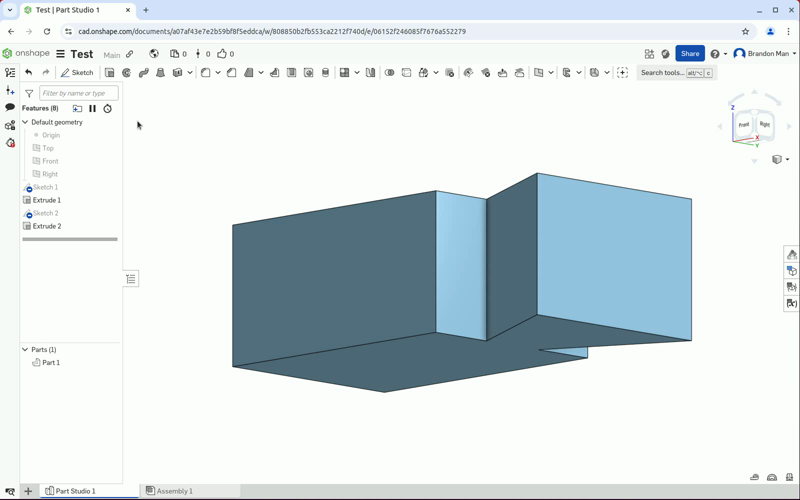
key(left, 3)
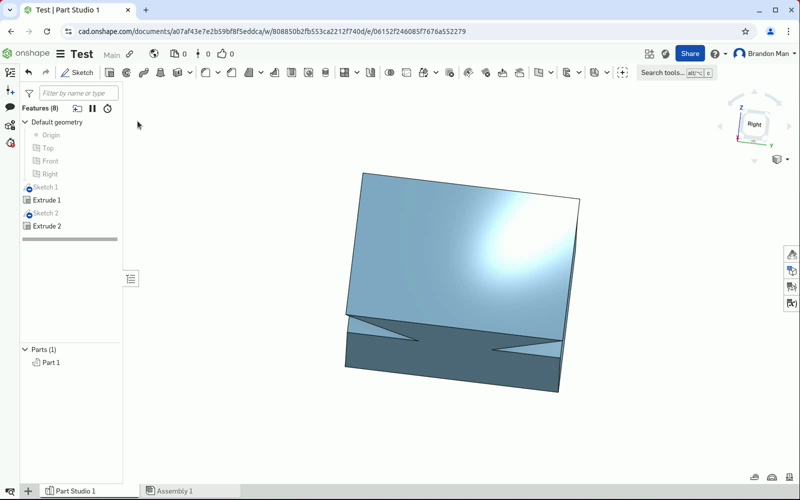
key(right, 3)
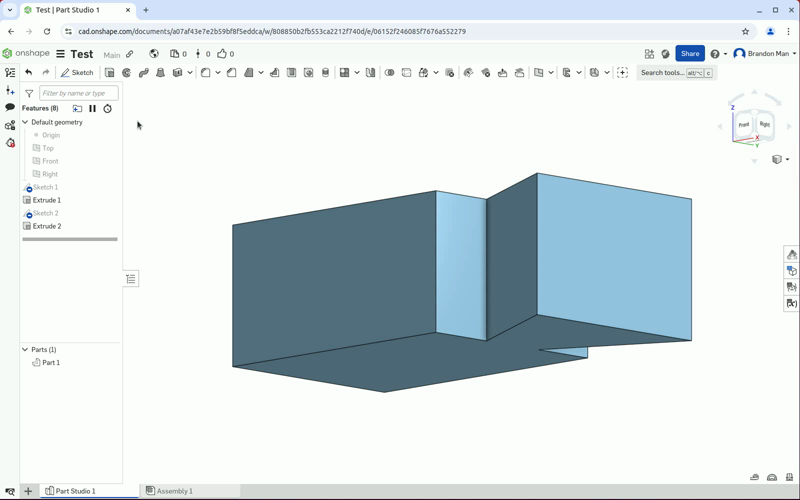
key(down, 3)
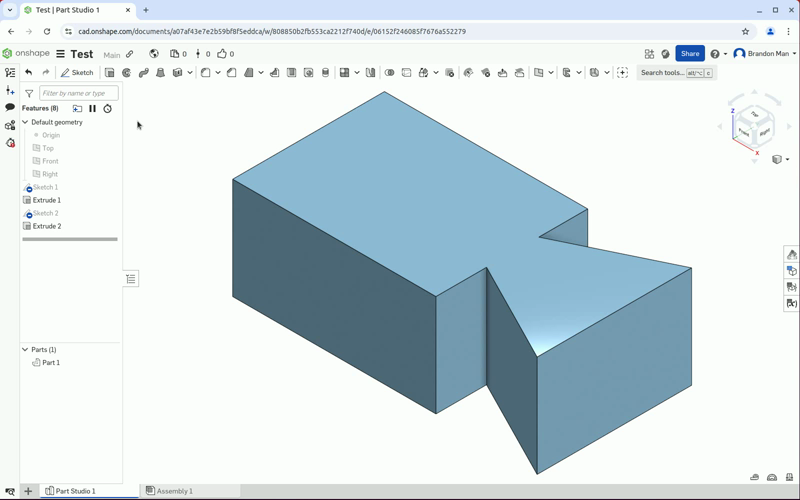
mouse_move(73, 189)
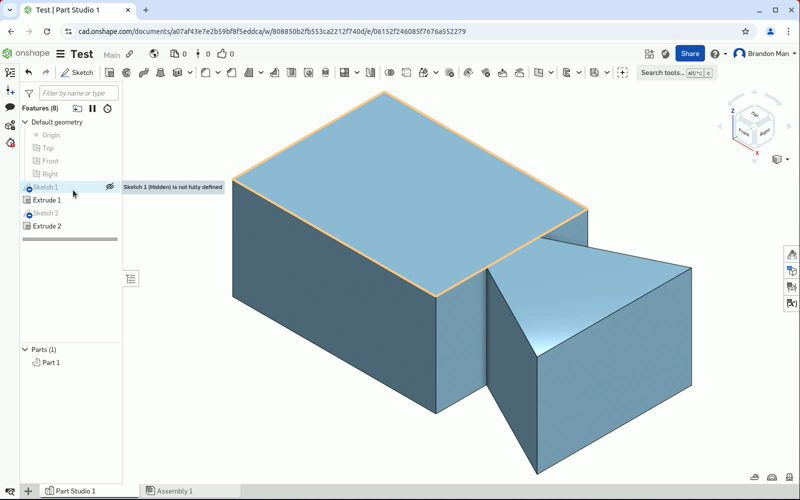
click(73, 189)